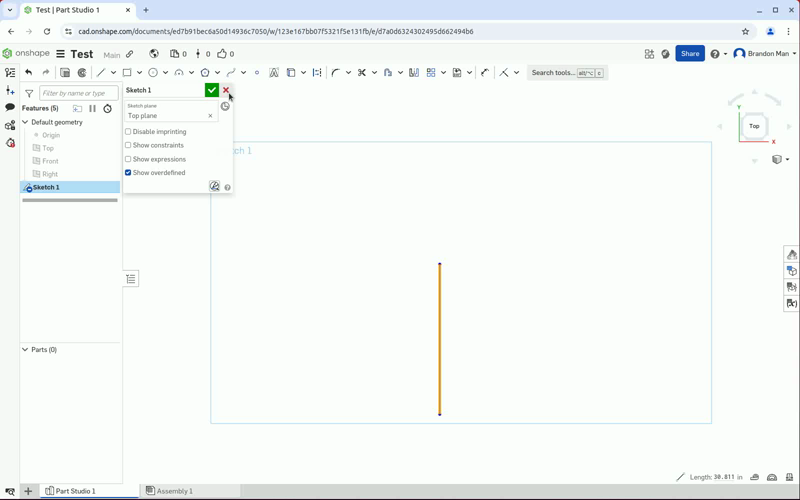
key(shift+h)
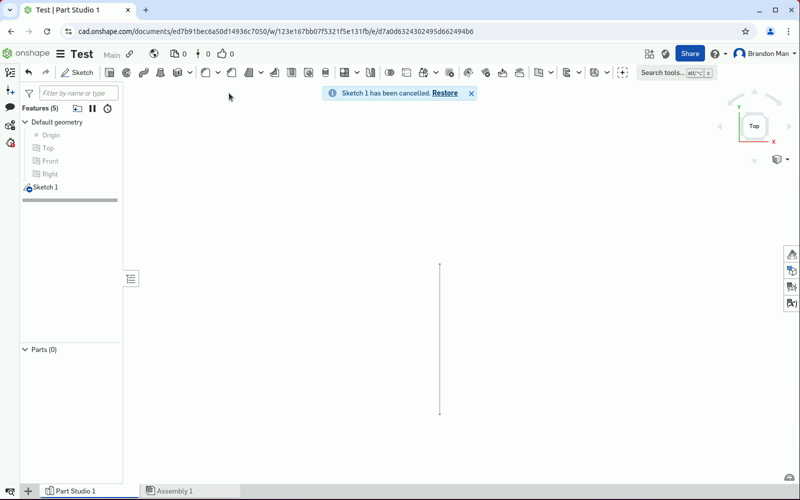
mouse_move(73, 352)
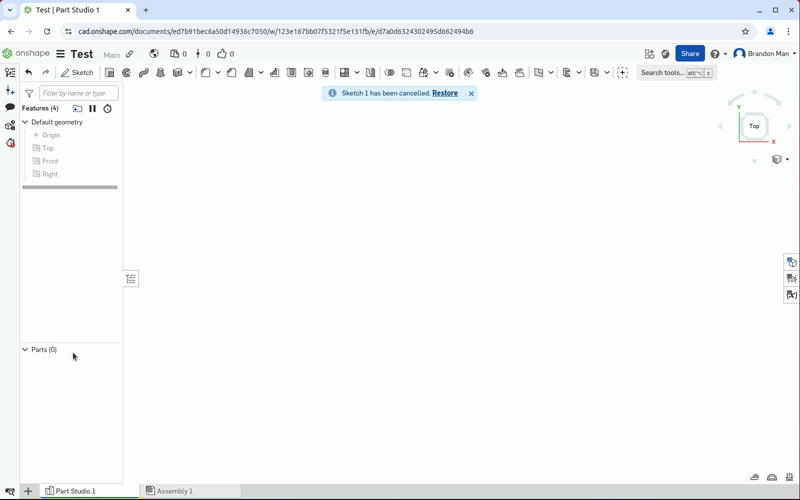
key(y)
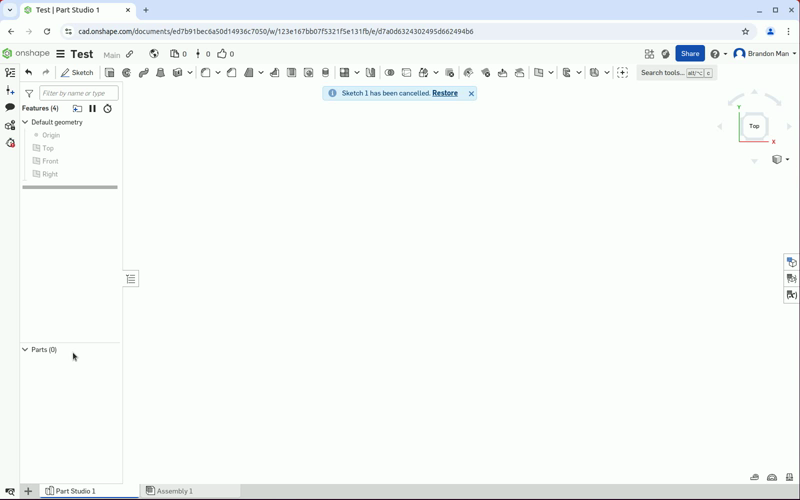
key(shift+p)
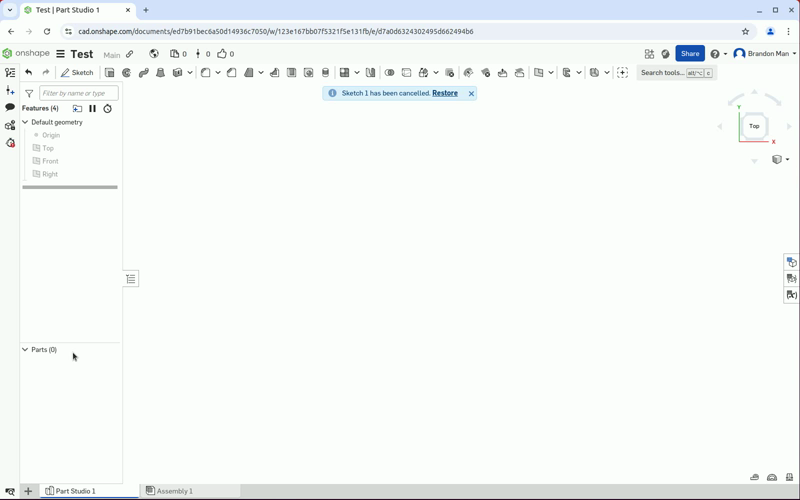
key(space)
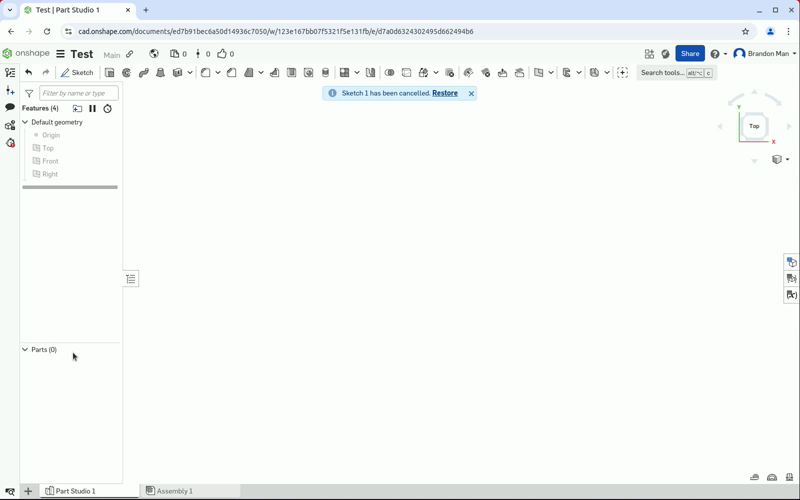
key_down(shift)
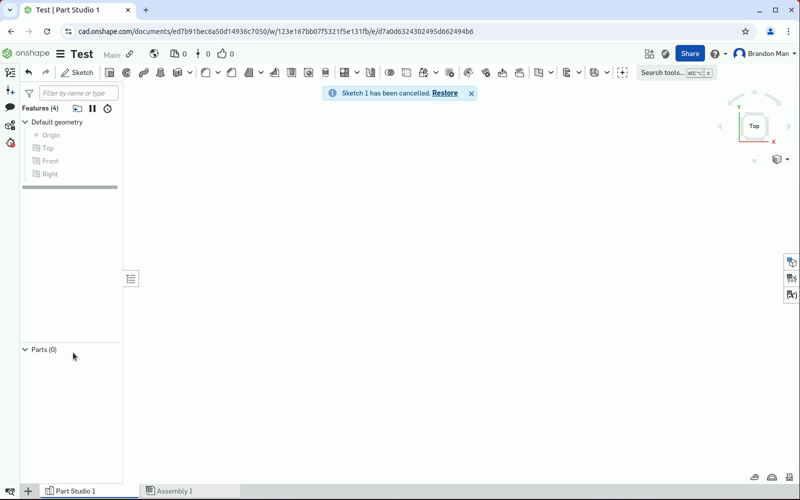
key(up)
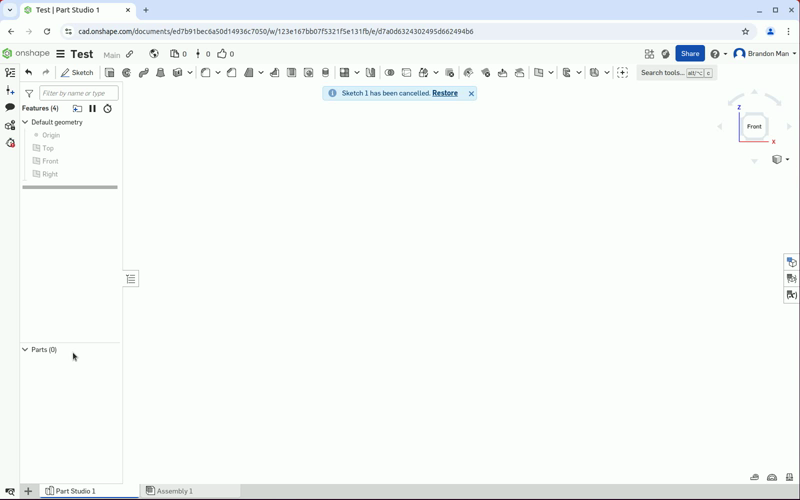
key_up(shift)
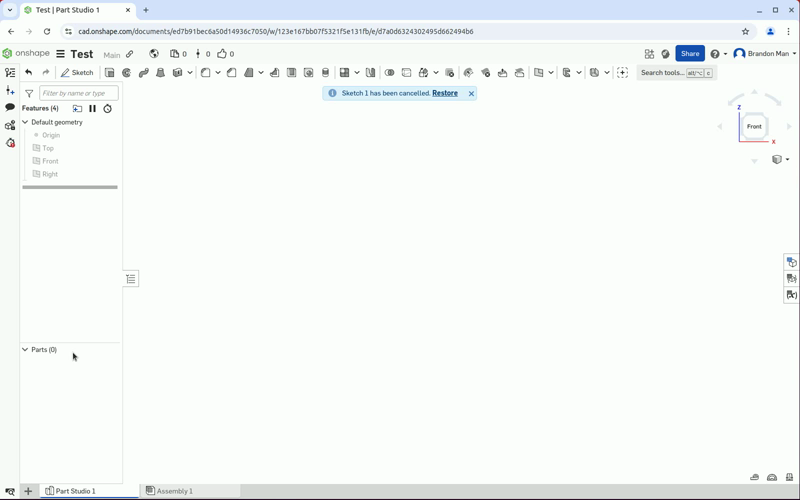
mouse_move(73, 352)
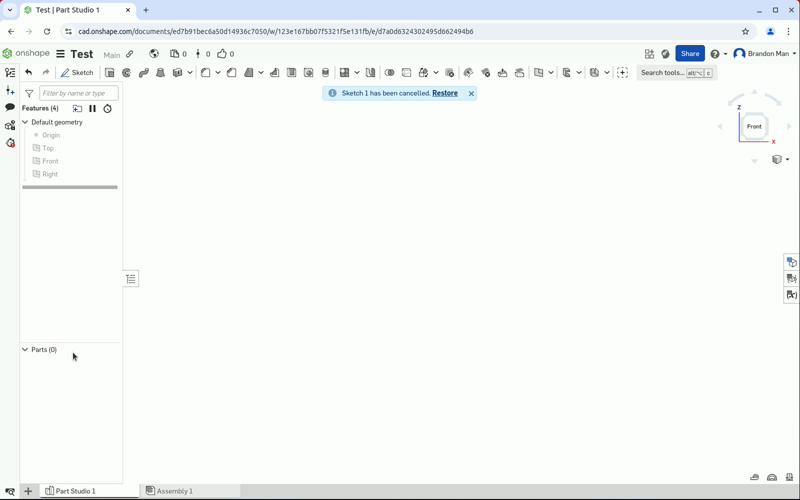
key(shift+y)
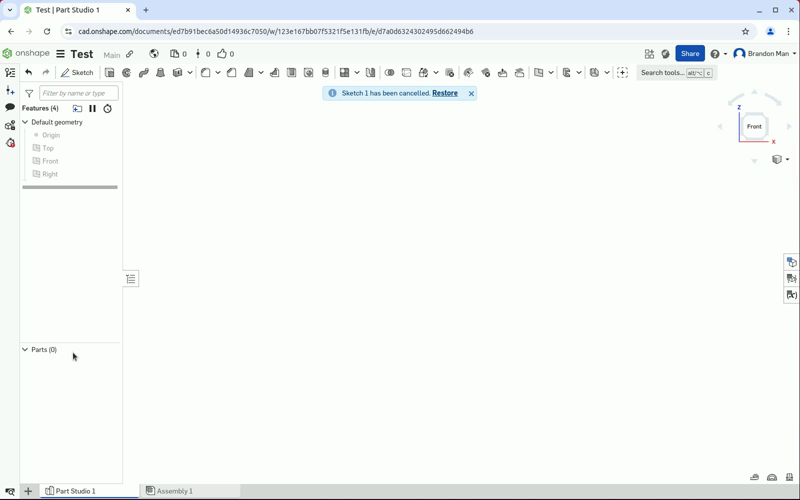
key(shift+s)
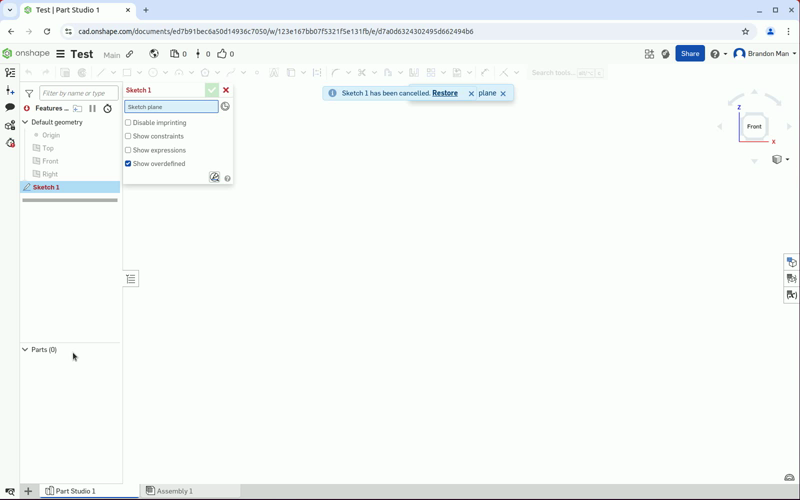
mouse_move(73, 163)
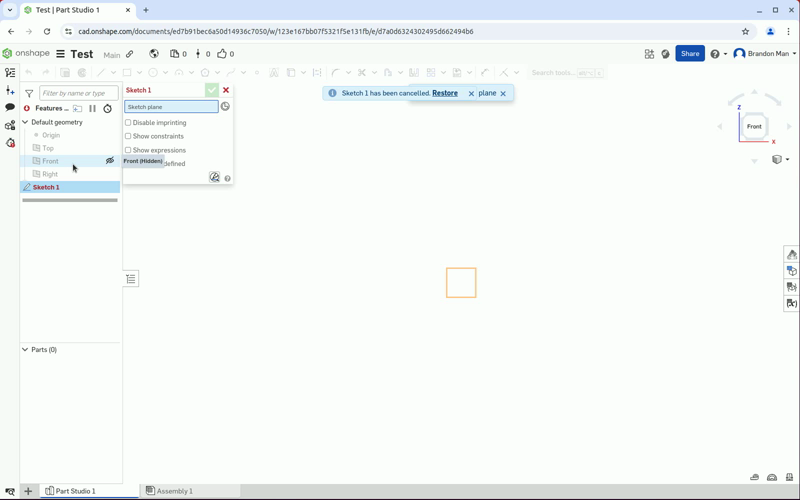
click(73, 163)
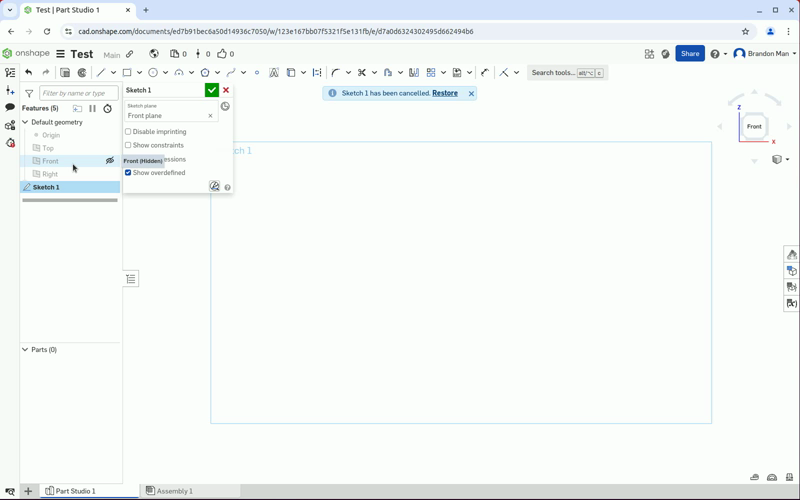
mouse_move(73, 352)
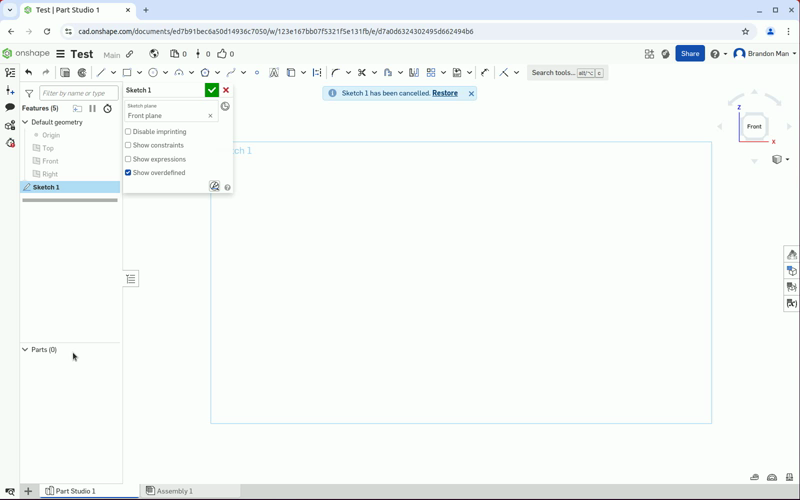
key(y)
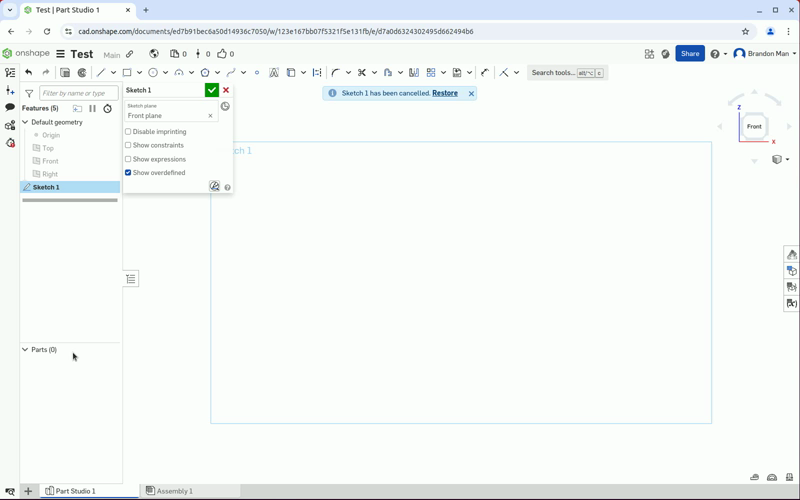
key(l)
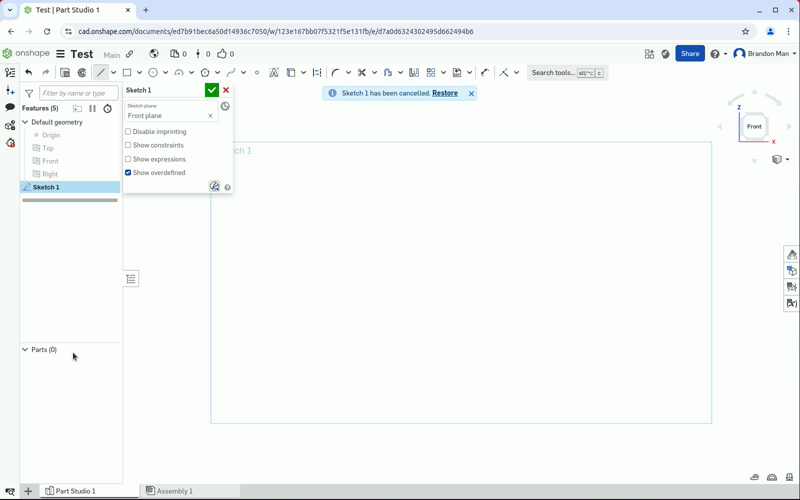
key_down(shift)
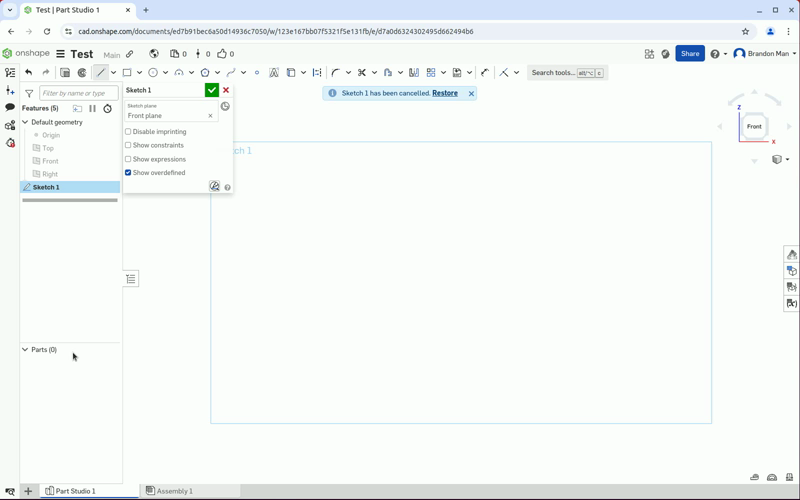
mouse_move(348, 312)
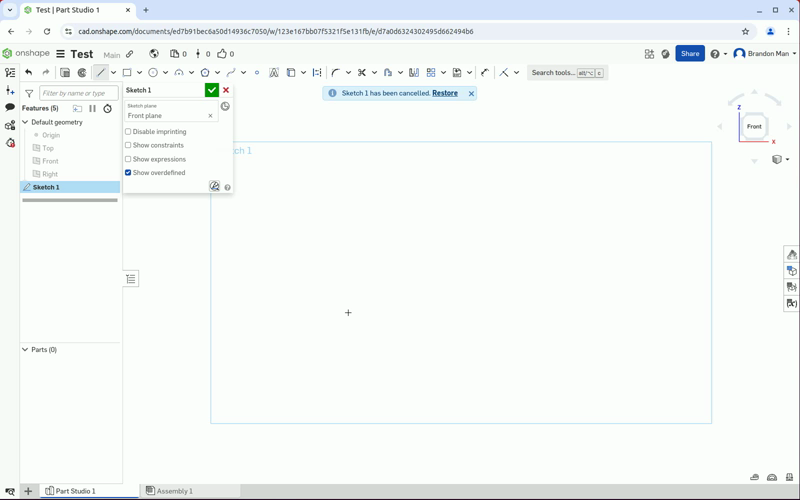
click(348, 312)
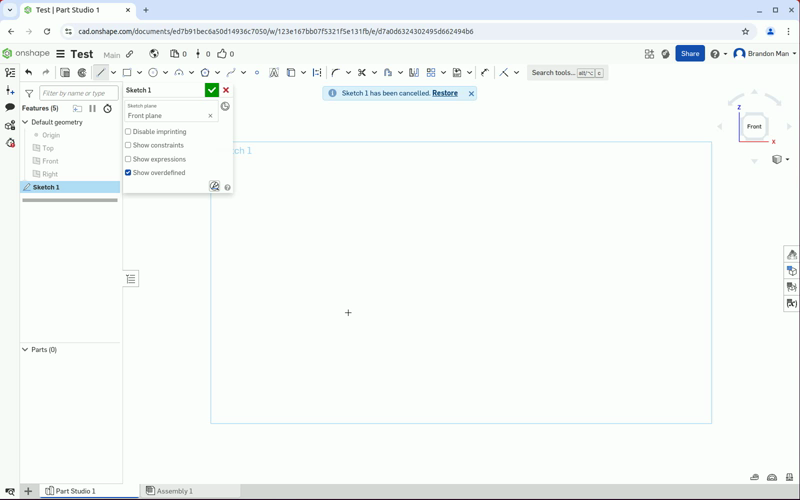
key_up(shift)
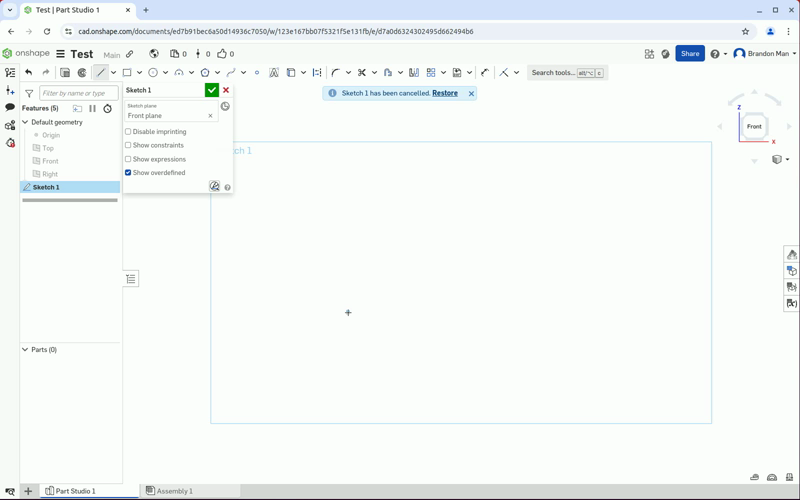
key_down(shift)
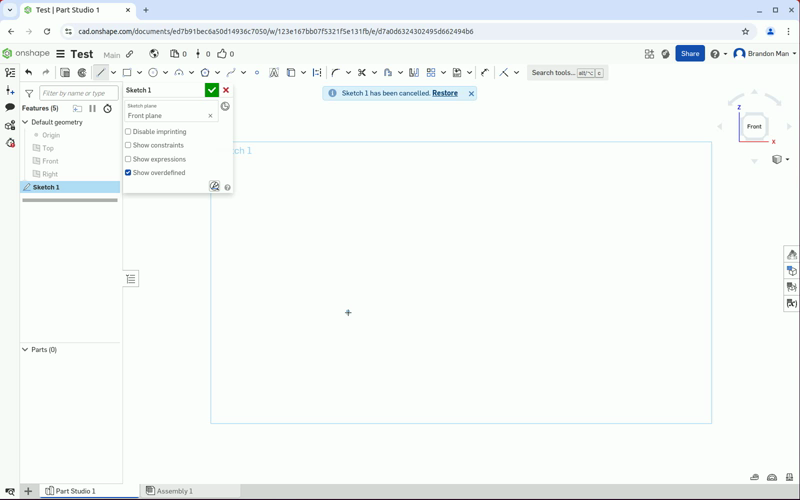
mouse_move(431, 312)
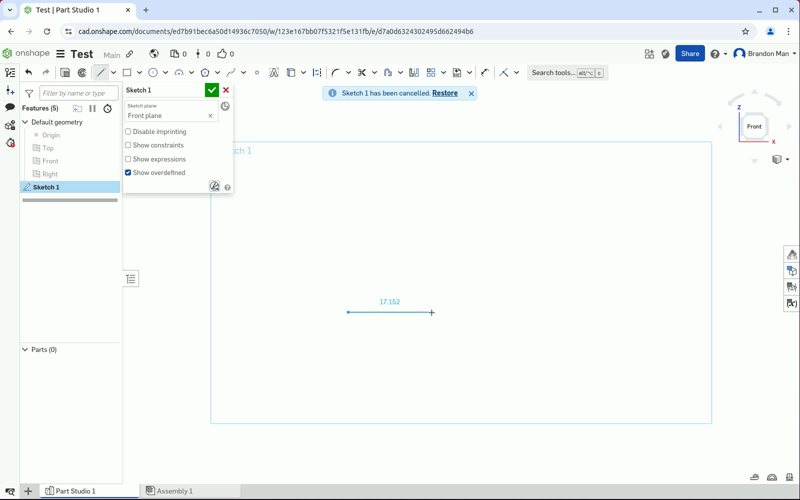
click(431, 312)
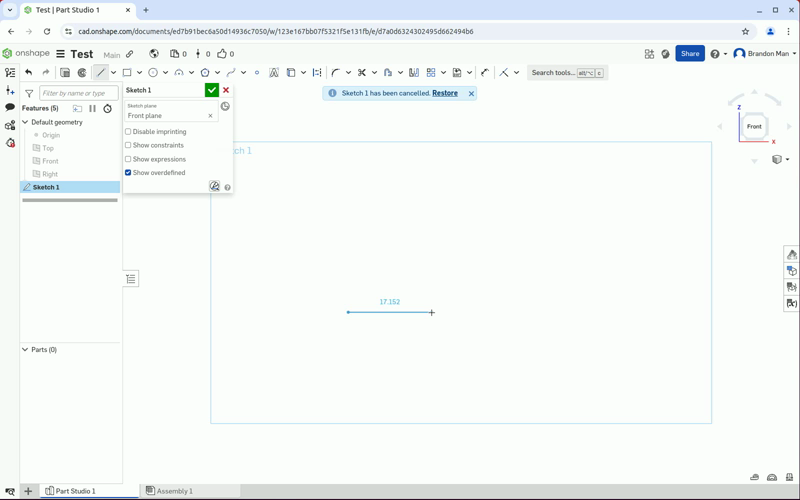
key_up(shift)
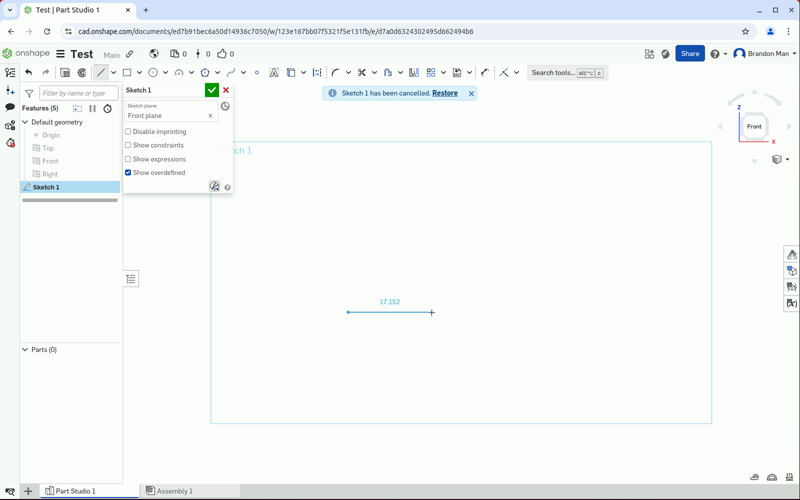
key_down(shift)
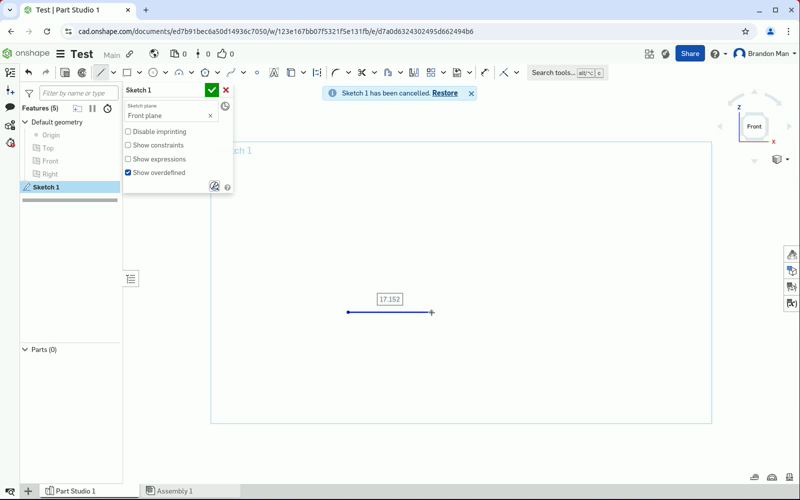
mouse_move(431, 235)
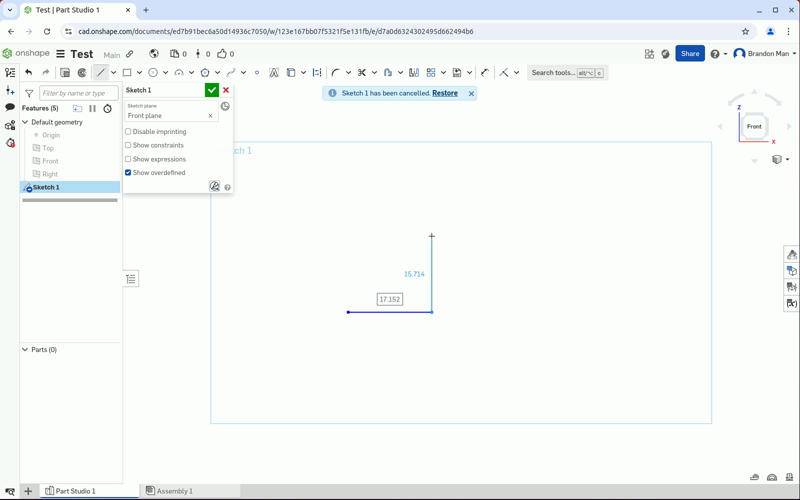
click(431, 235)
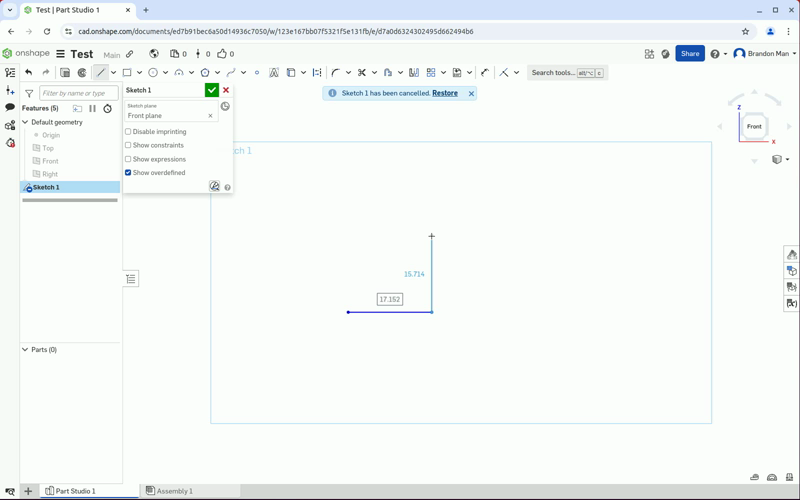
key_up(shift)
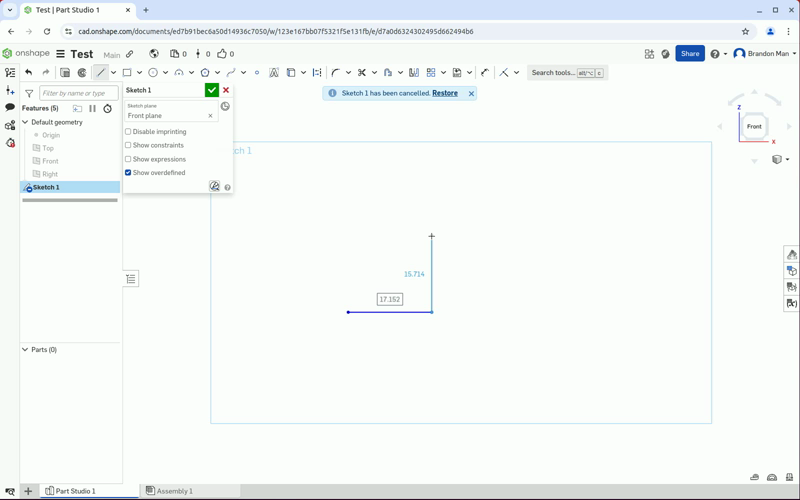
key_down(shift)
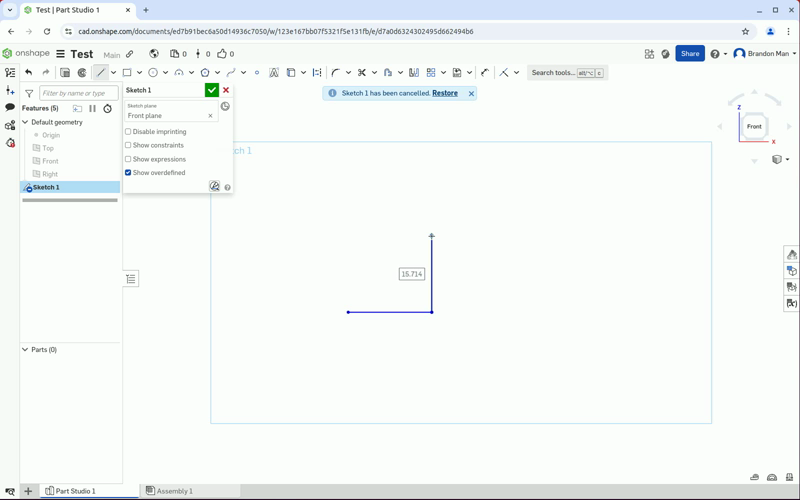
mouse_move(348, 235)
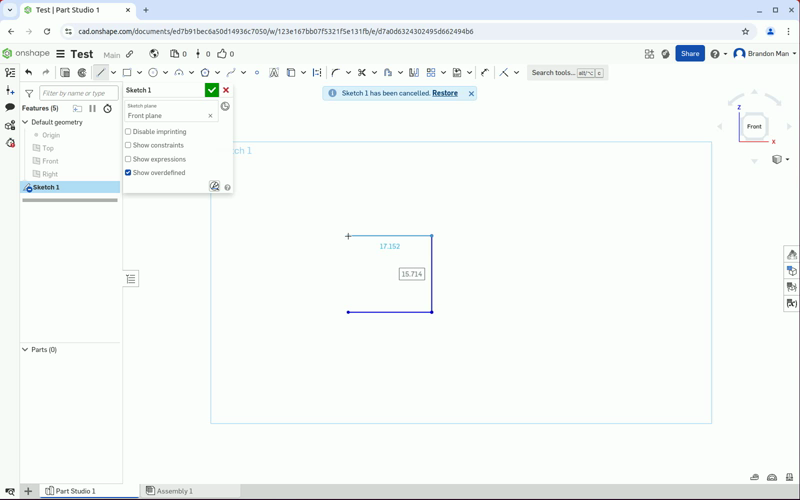
click(348, 235)
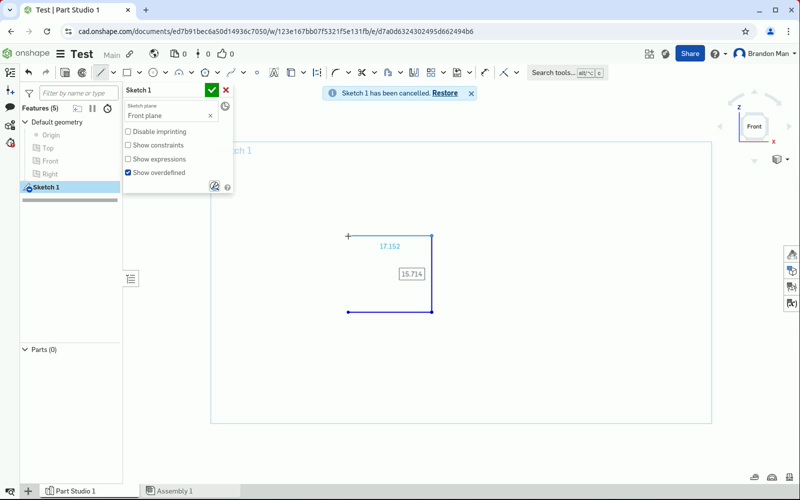
key_up(shift)
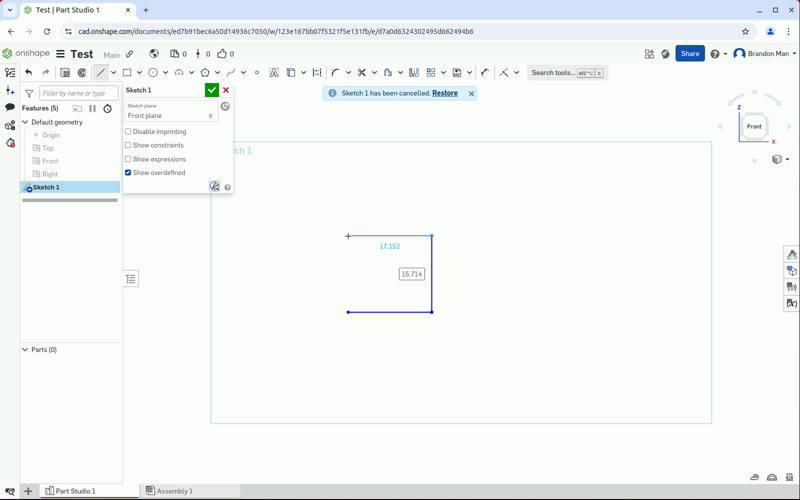
key_down(shift)
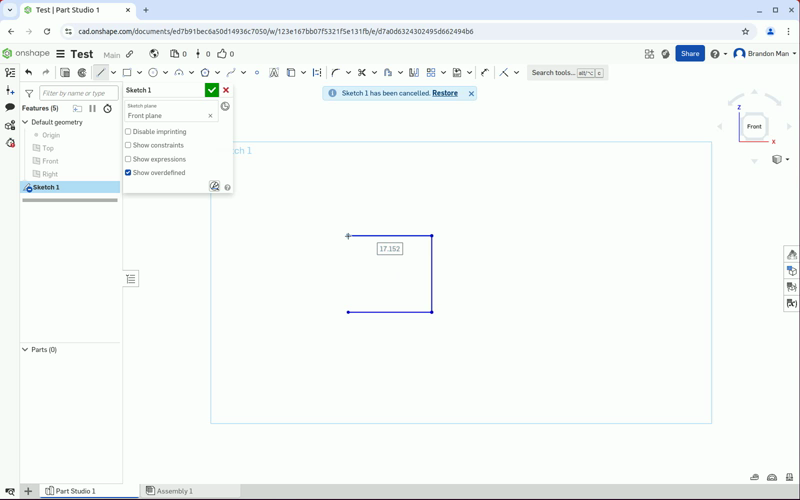
mouse_move(348, 312)
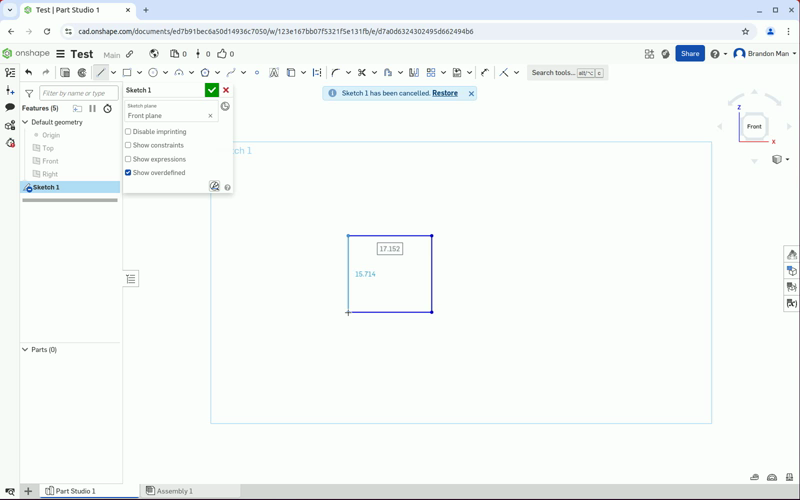
key_up(shift)
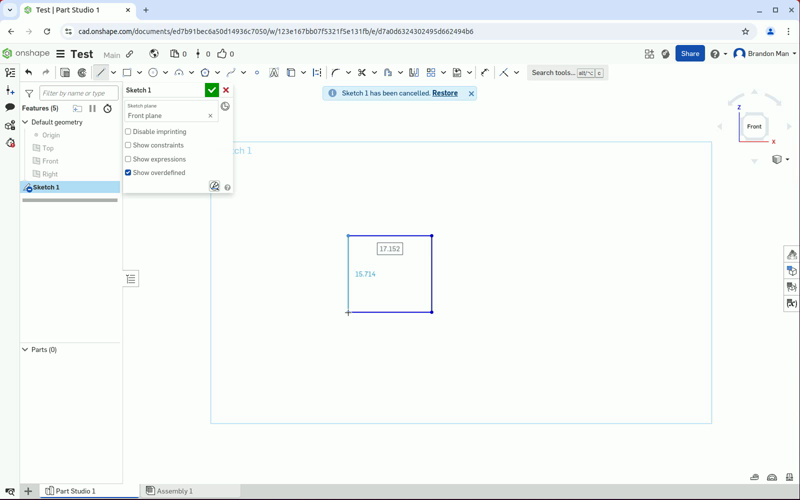
click(348, 312)
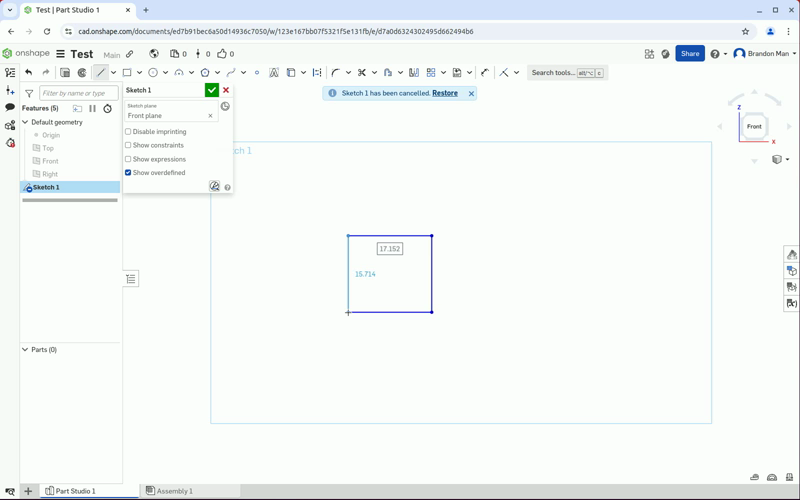
key(esc)
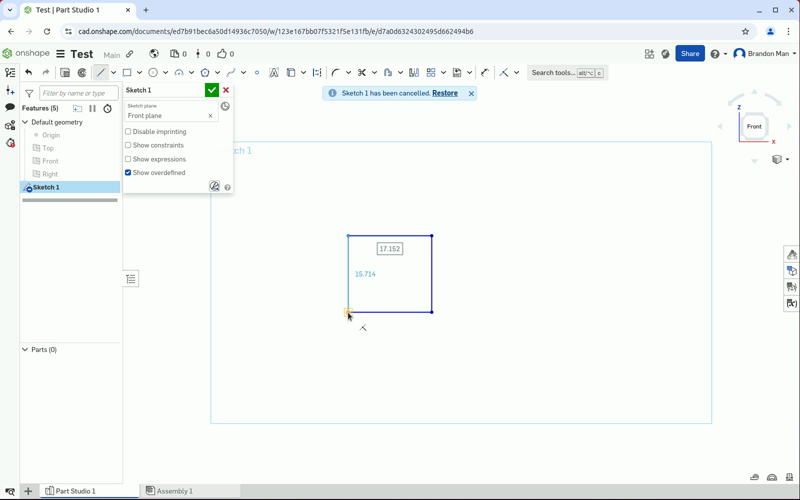
mouse_move(400, 259)
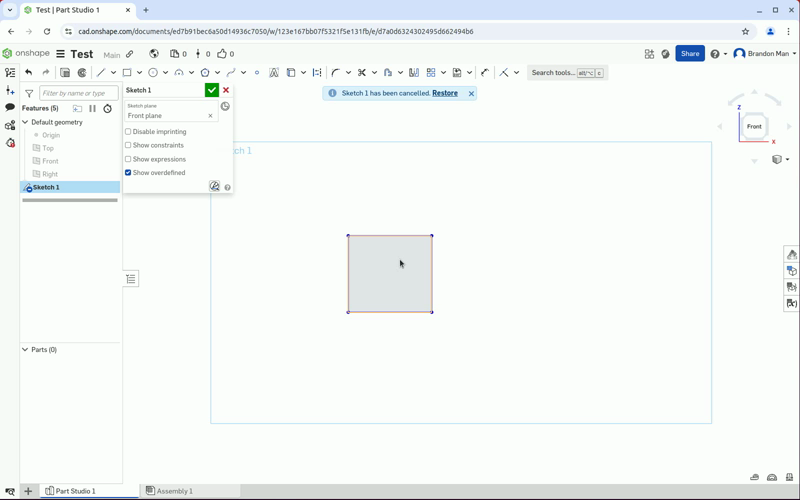
click(400, 259)
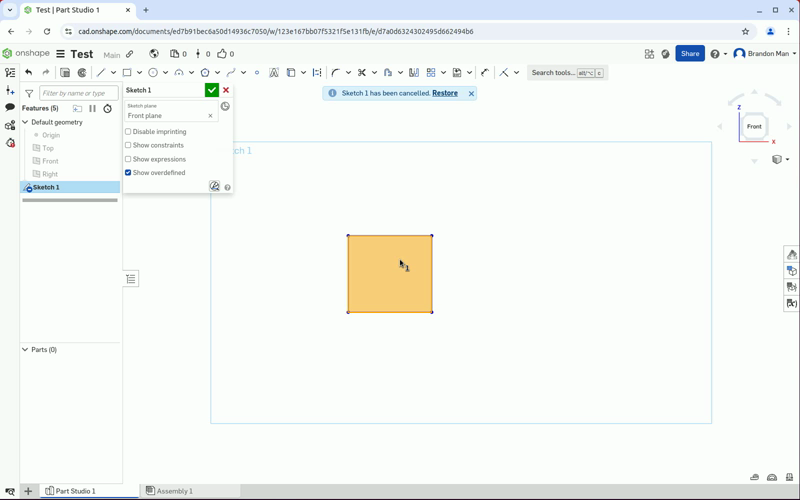
mouse_move(73, 352)
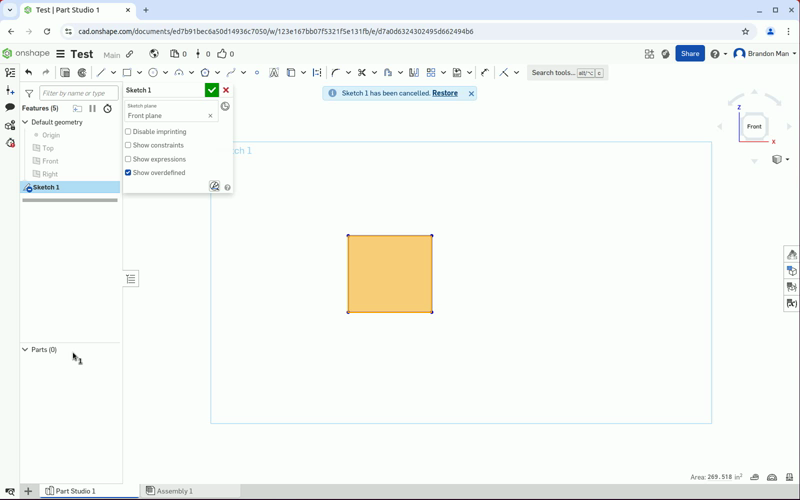
key(shift+y)
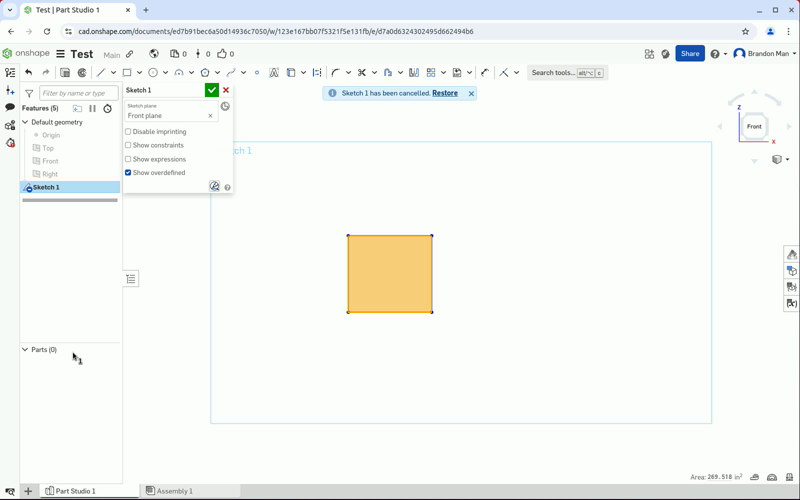
key(shift+e)
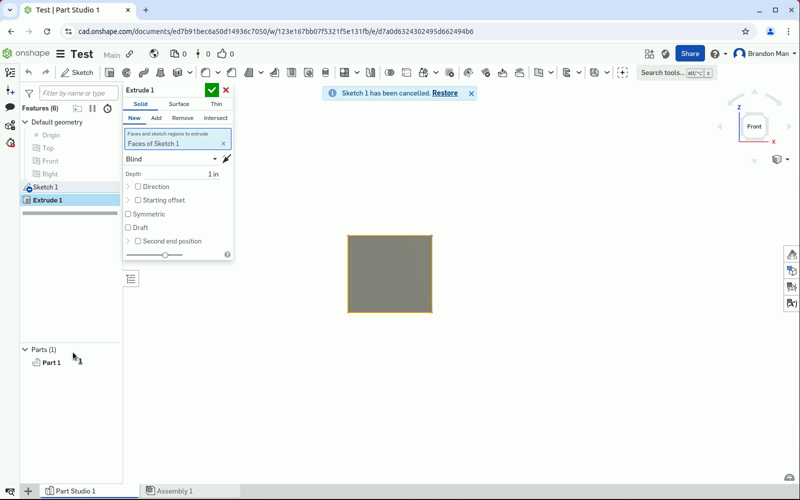
mouse_move(143, 106)
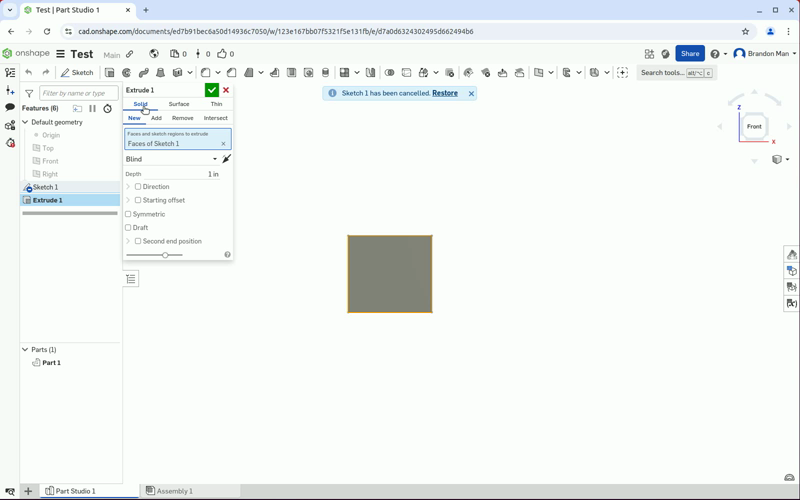
click(143, 106)
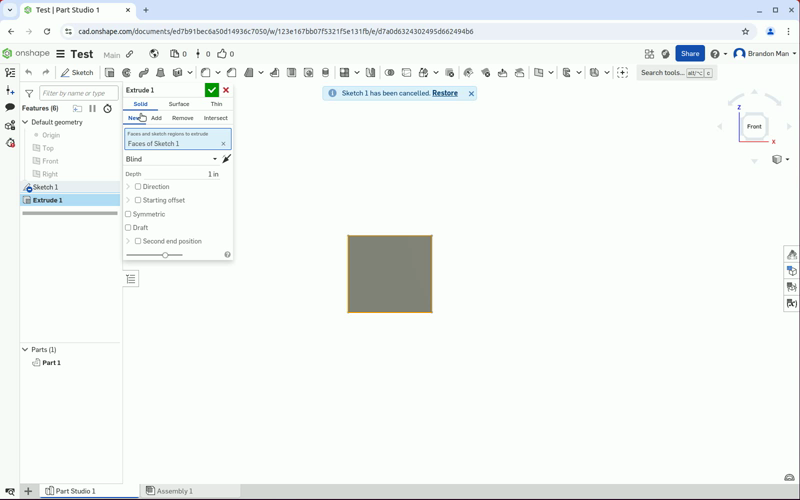
mouse_move(137, 120)
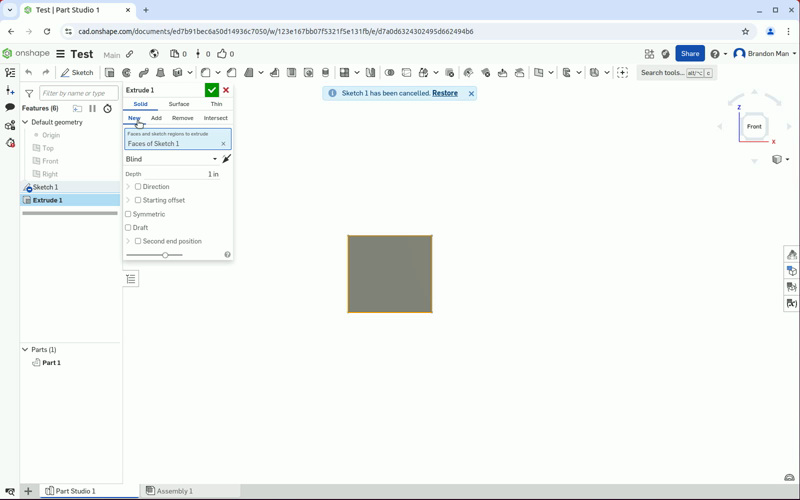
click(137, 120)
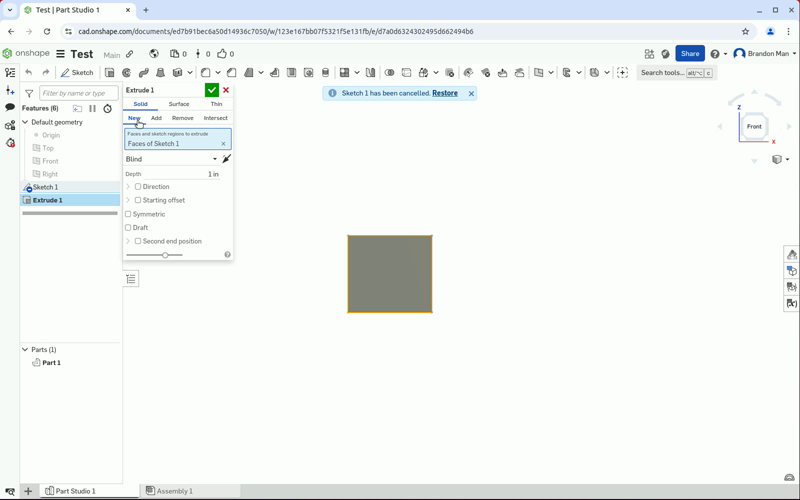
key(tab, 4)
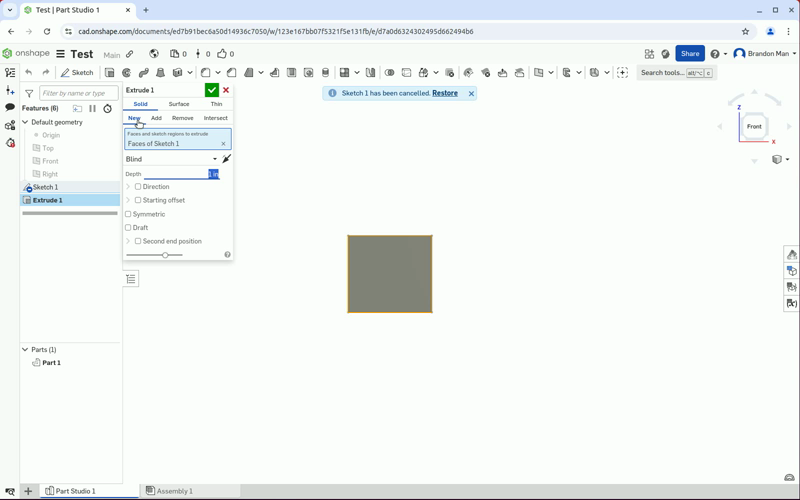
text(5.536)
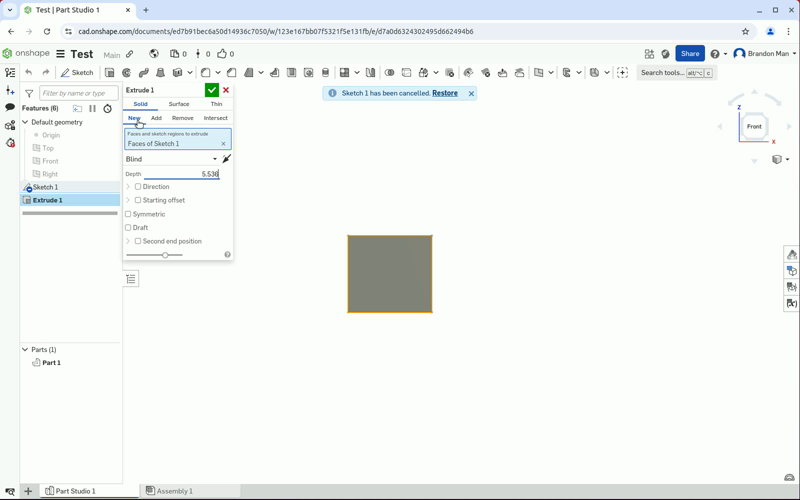
key(enter)
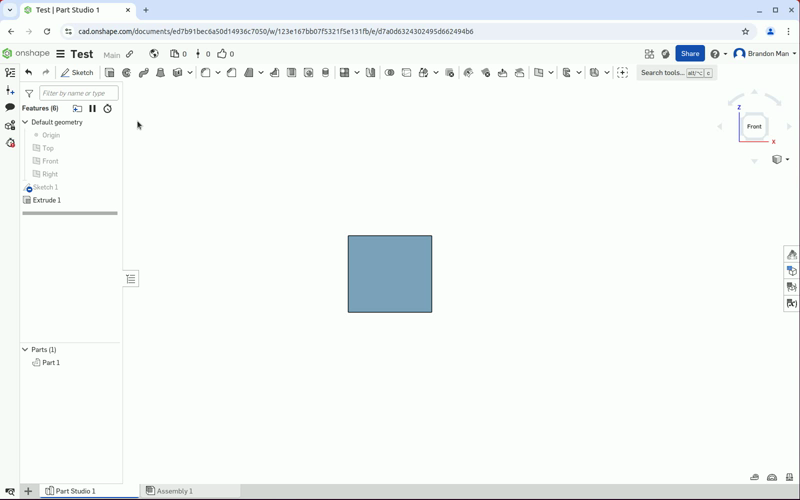
key(shift+h)
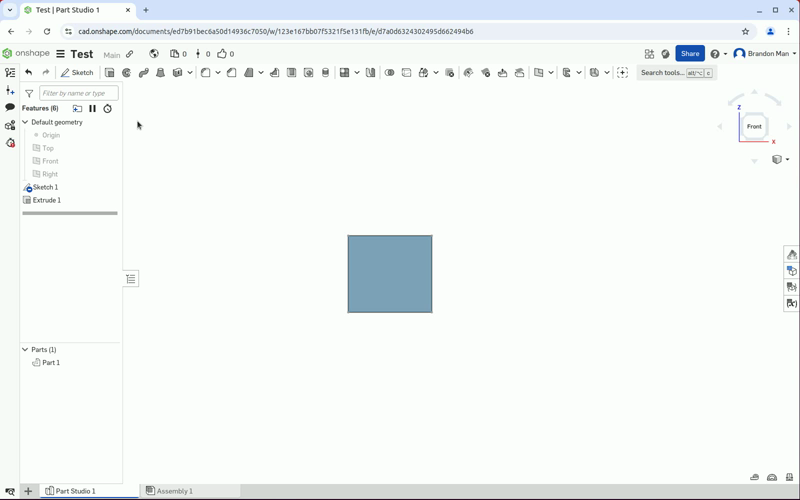
key(shift+h)
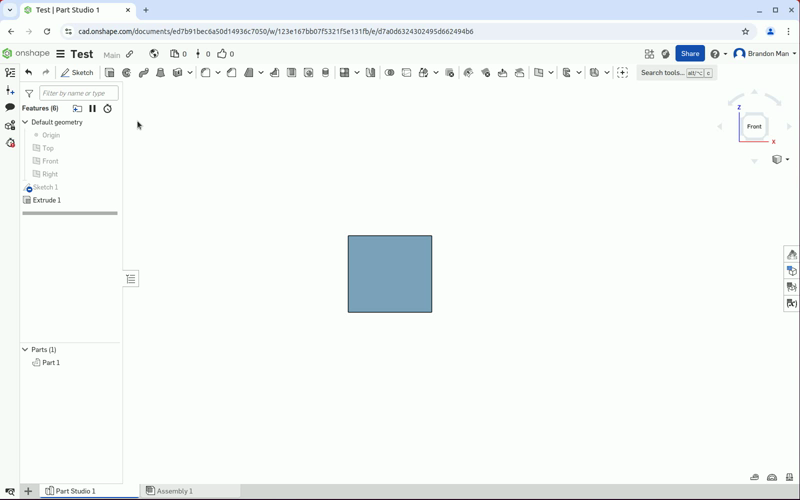
mouse_move(73, 189)
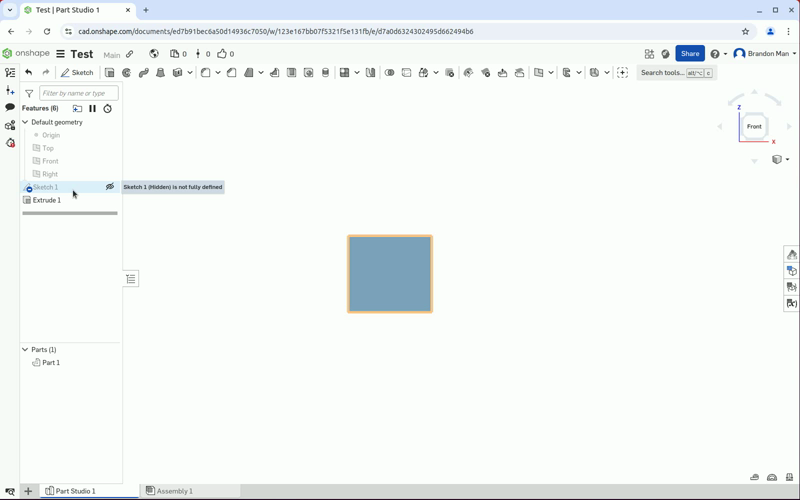
click(73, 189)
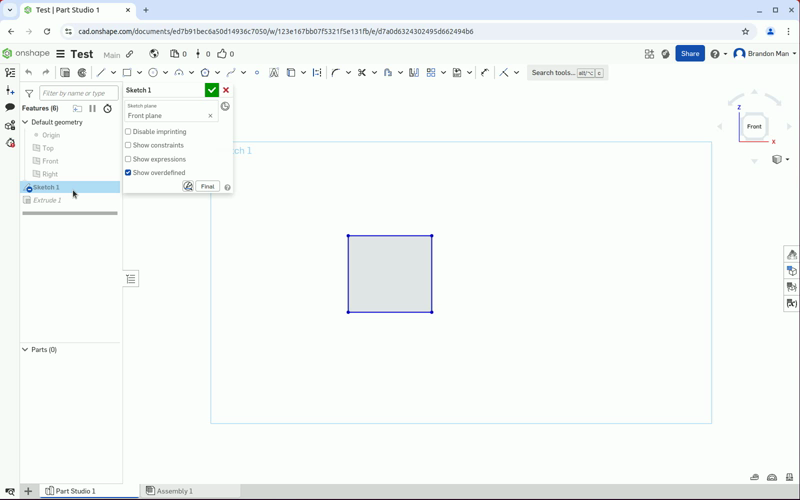
mouse_move(229, 92)
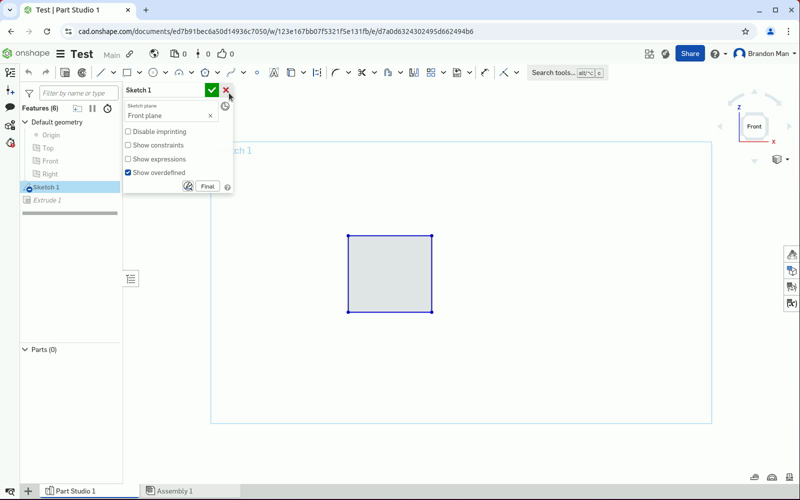
click(229, 92)
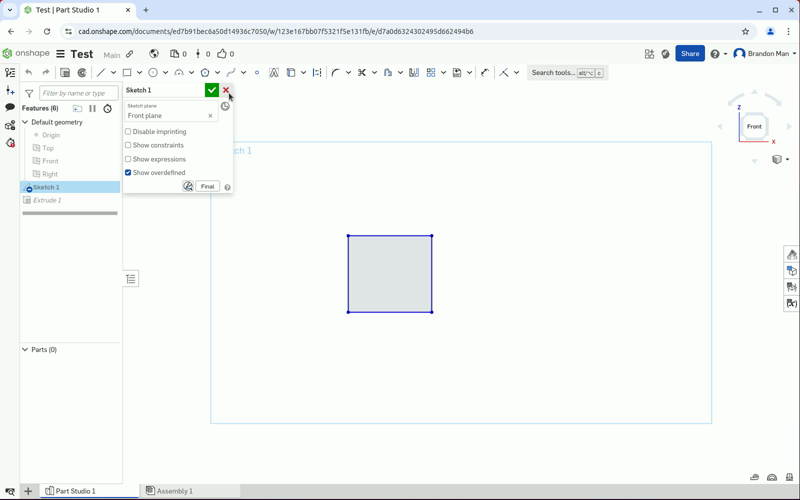
key(shift+s)
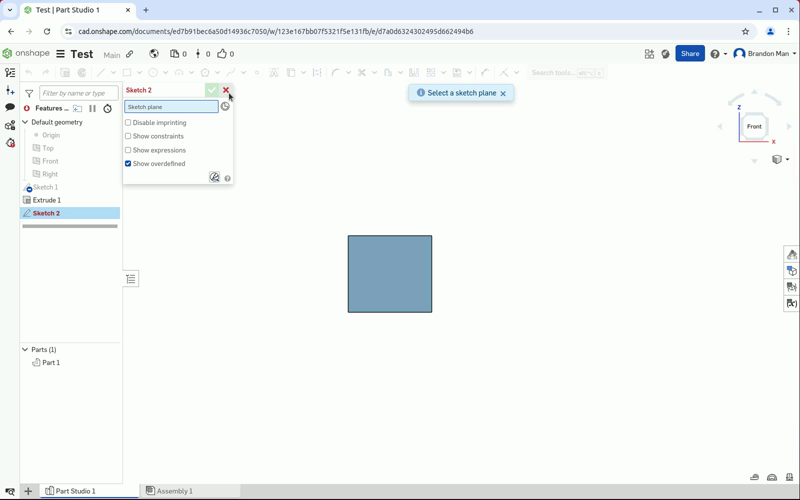
mouse_move(73, 163)
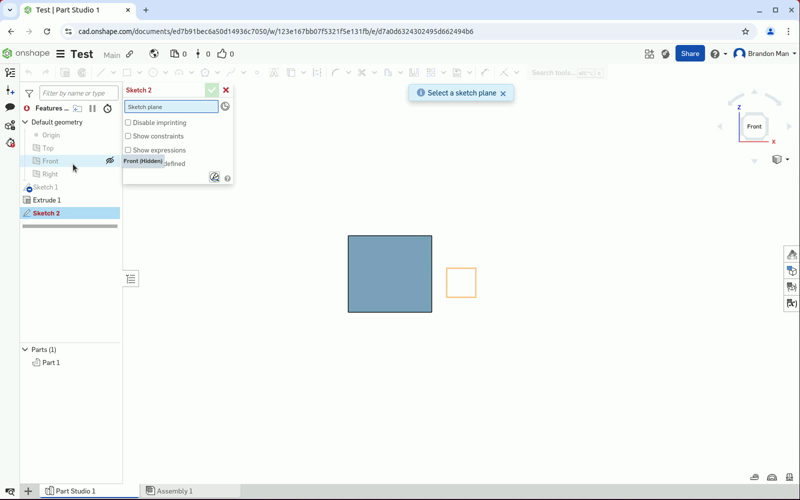
click(73, 163)
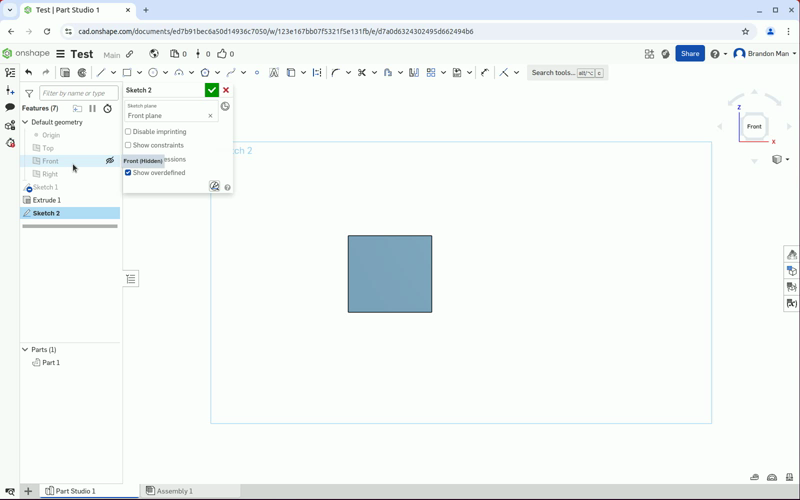
mouse_move(73, 352)
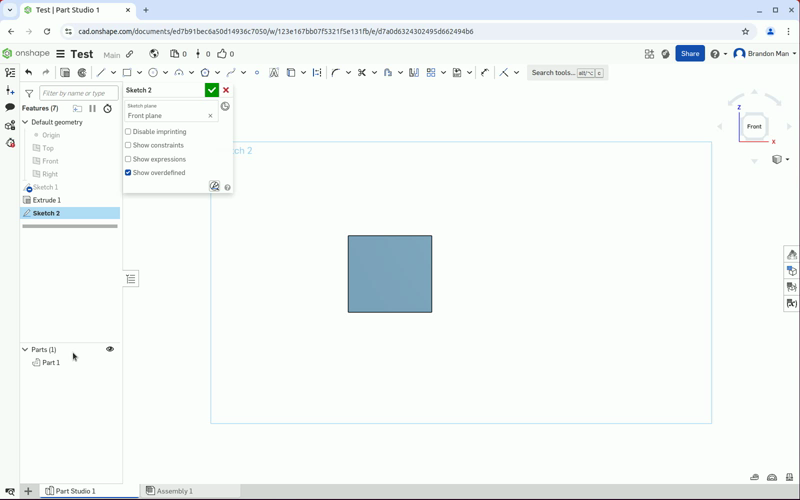
key(y)
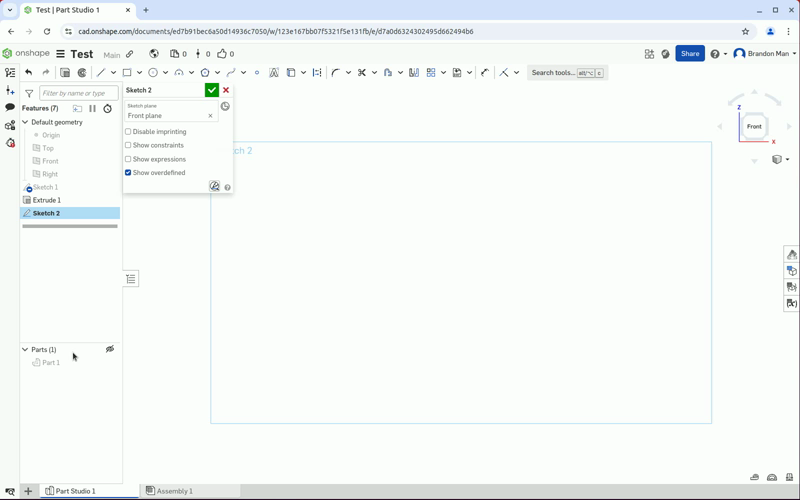
key(c)
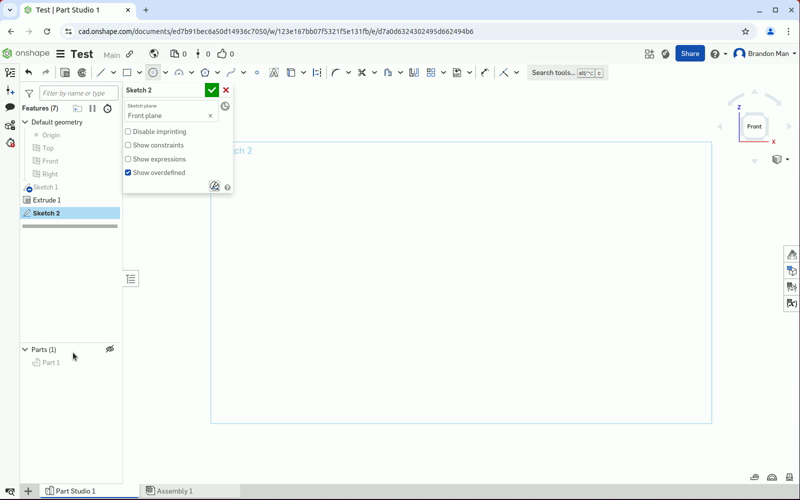
key_down(shift)
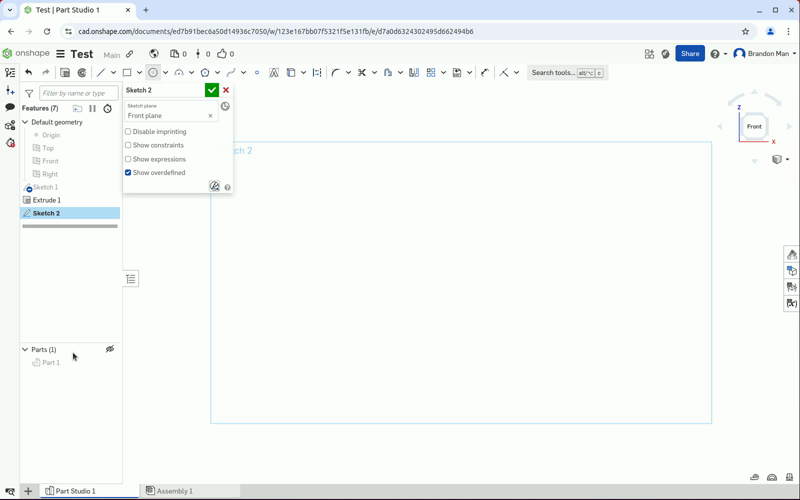
mouse_move(503, 332)
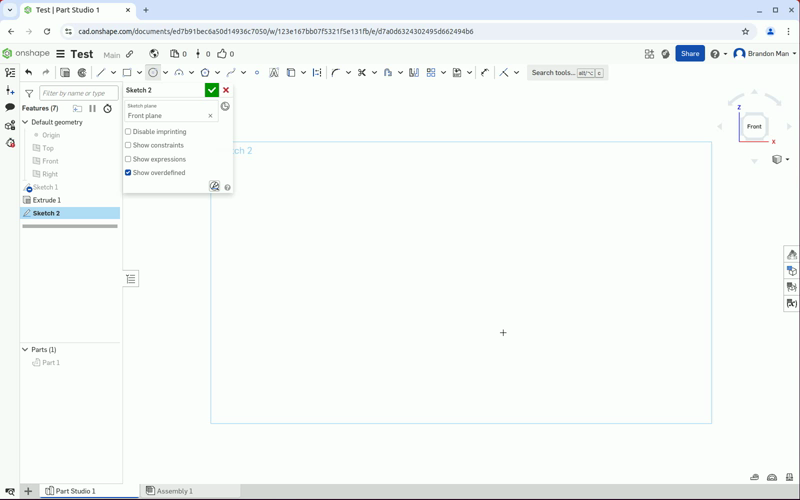
click(503, 332)
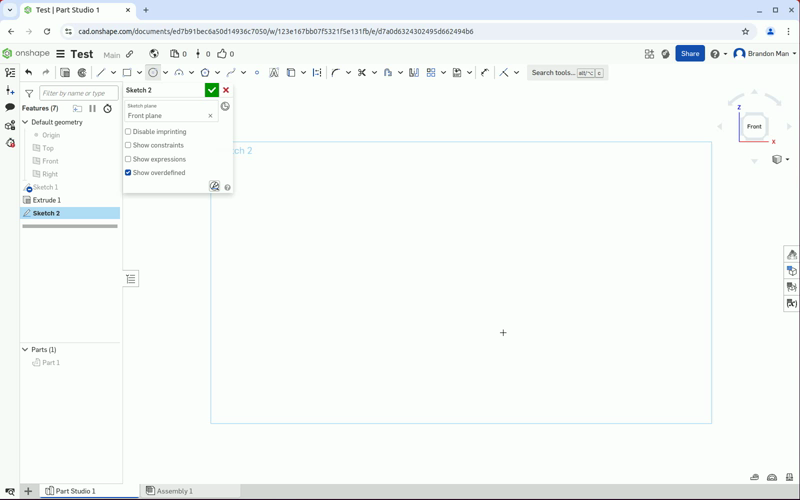
key_up(shift)
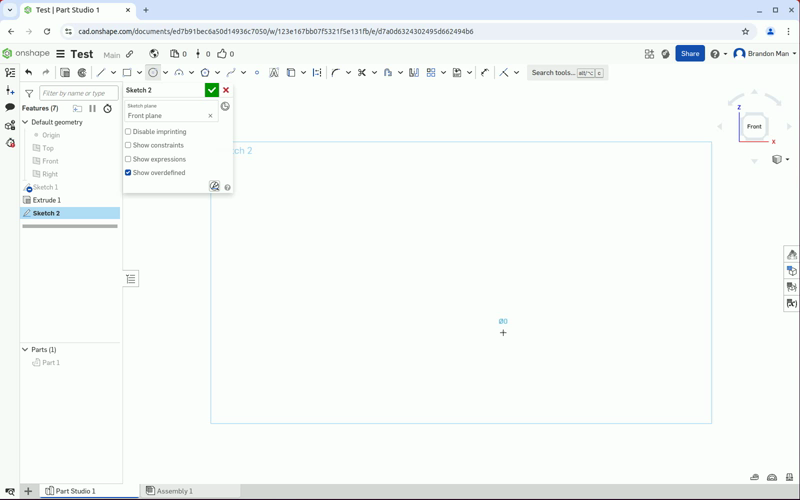
mouse_move(534, 332)
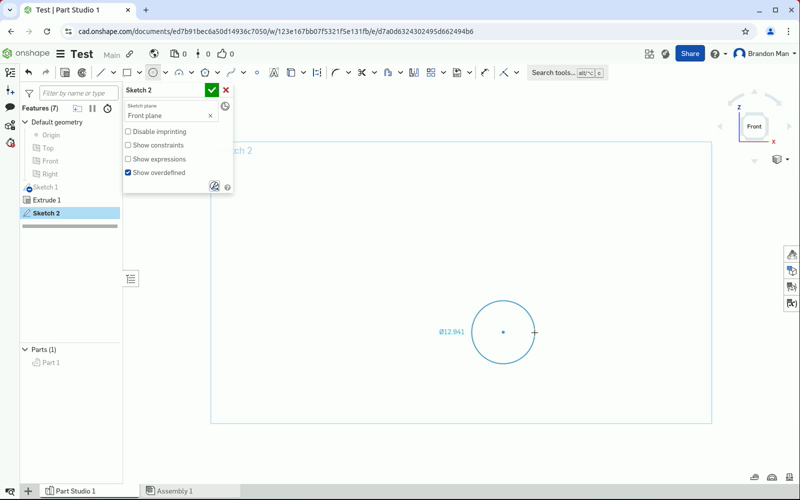
click(534, 332)
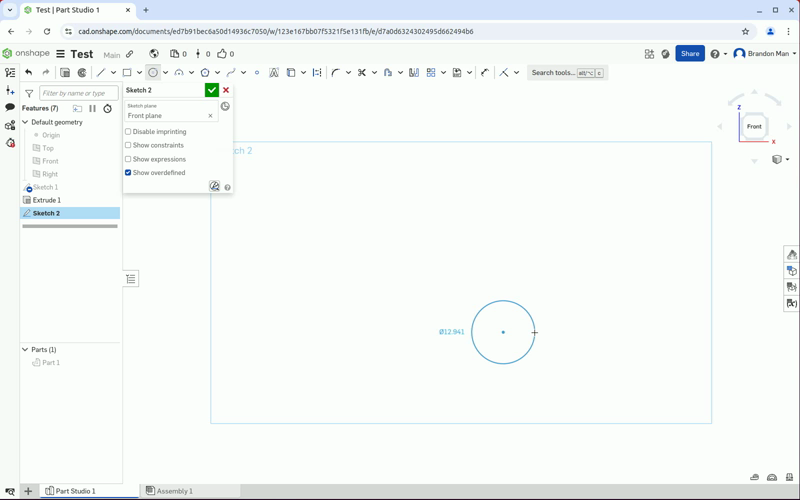
key(esc)
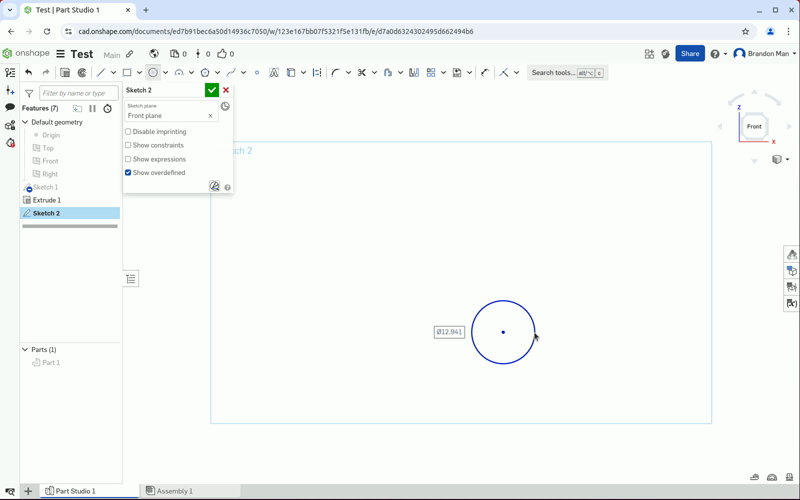
mouse_move(519, 343)
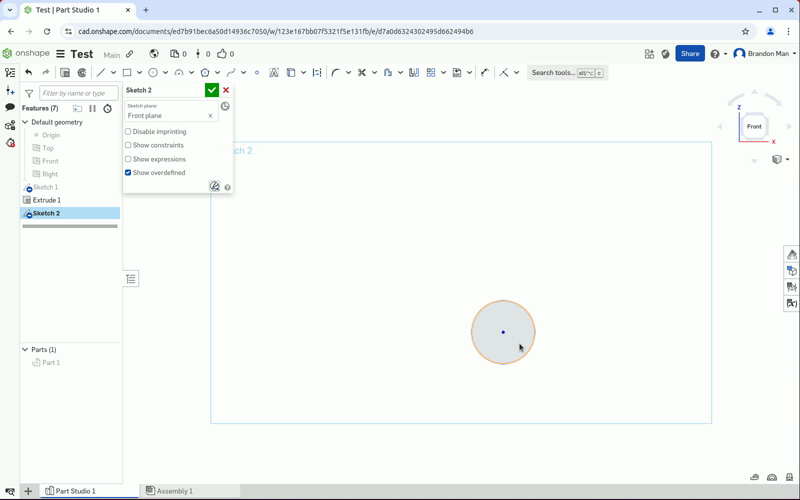
click(519, 343)
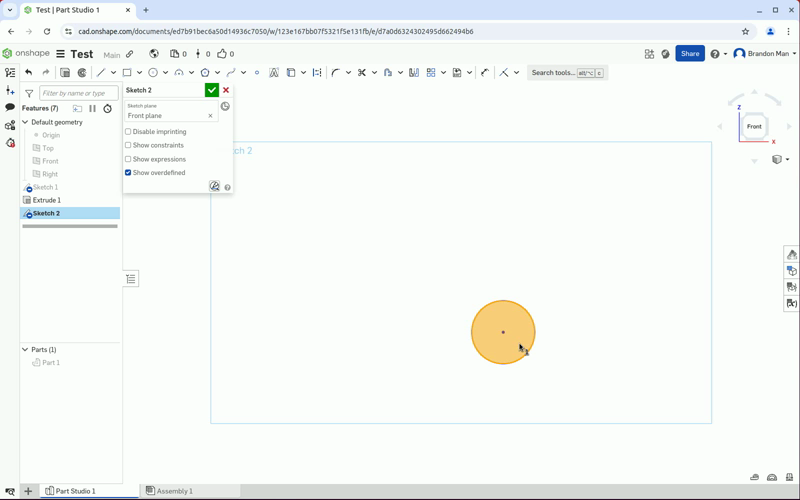
mouse_move(73, 352)
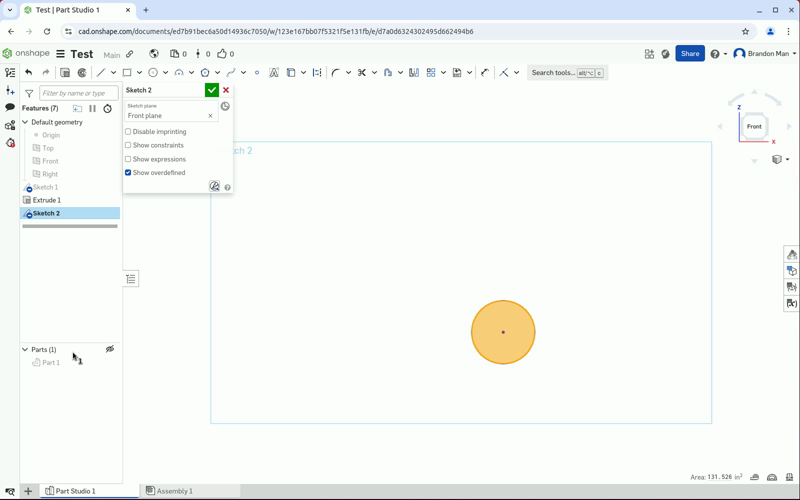
key(shift+y)
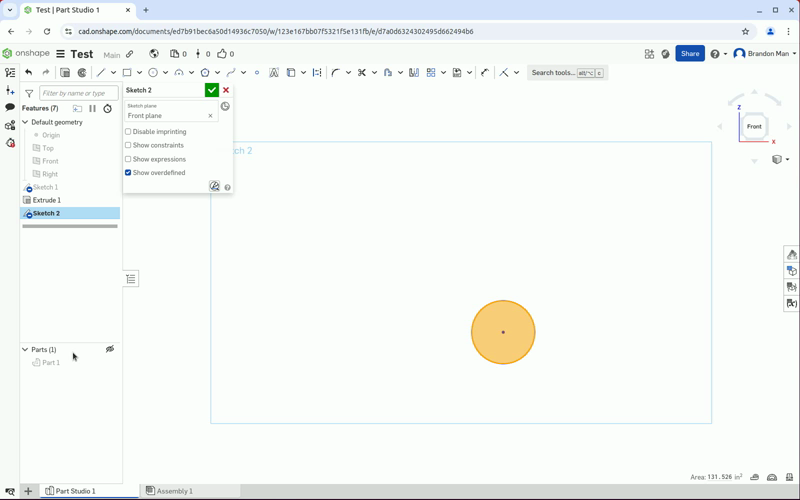
key(shift+e)
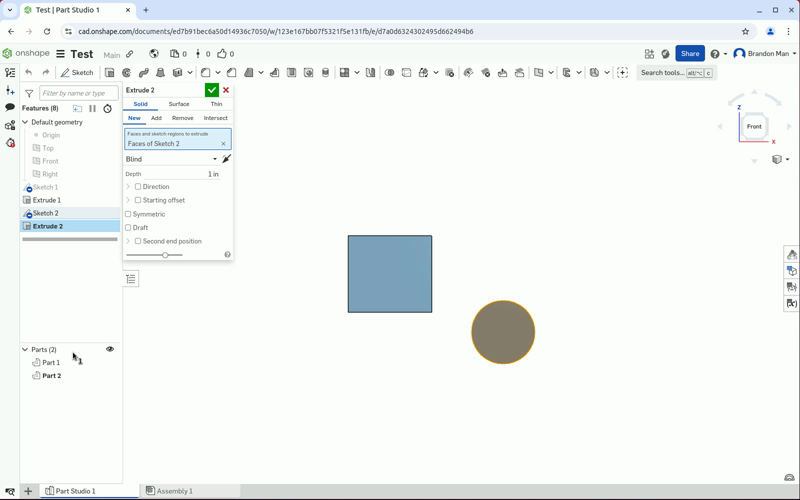
mouse_move(143, 106)
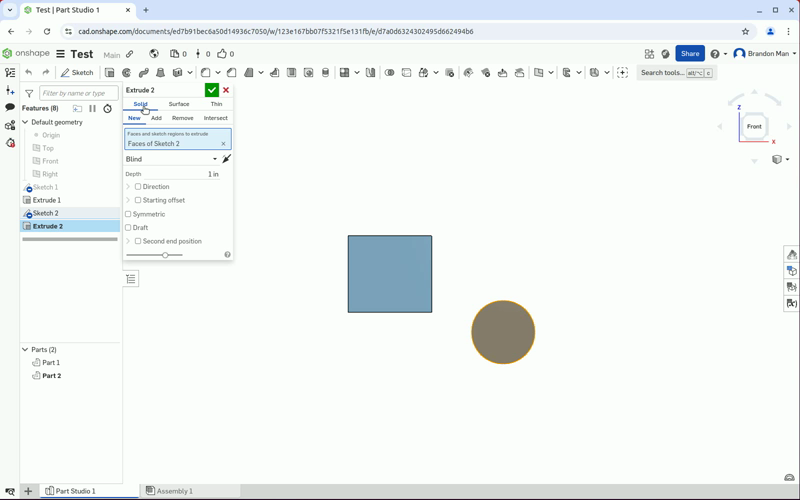
click(143, 106)
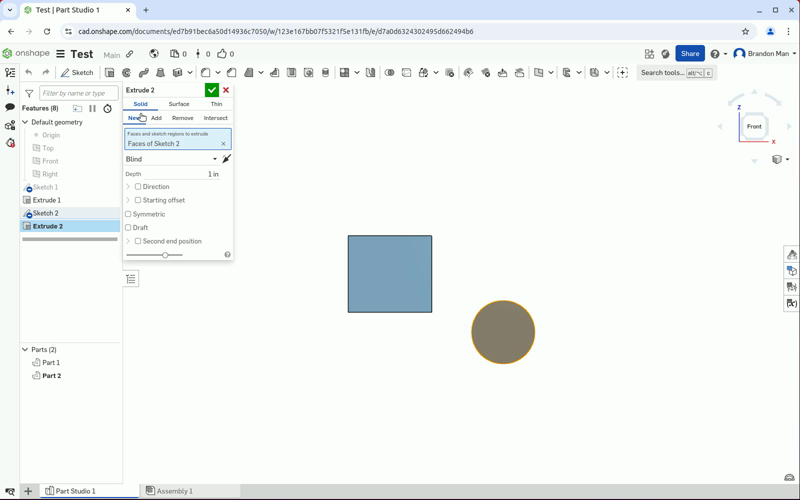
mouse_move(137, 120)
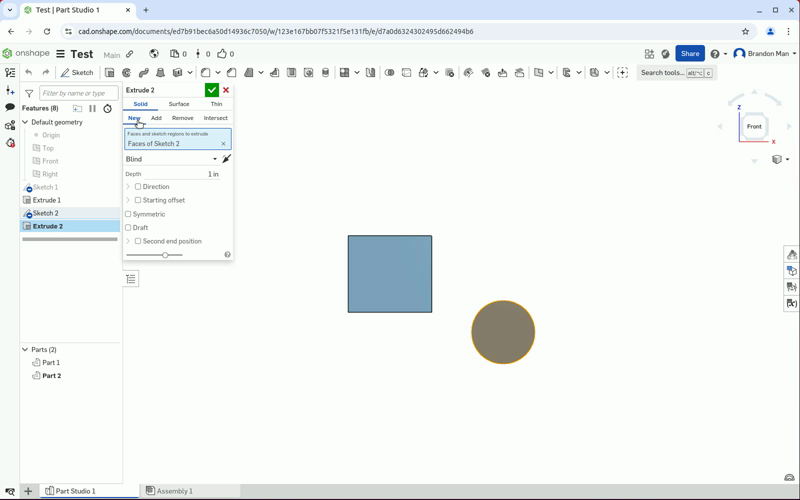
click(137, 120)
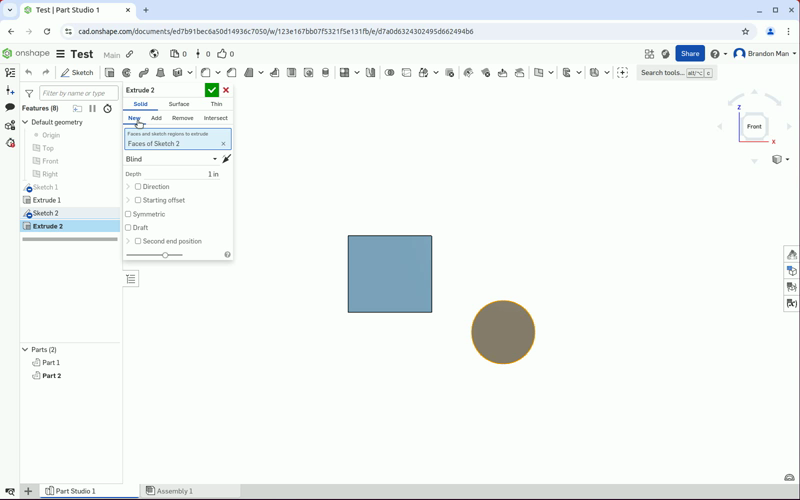
key(tab, 4)
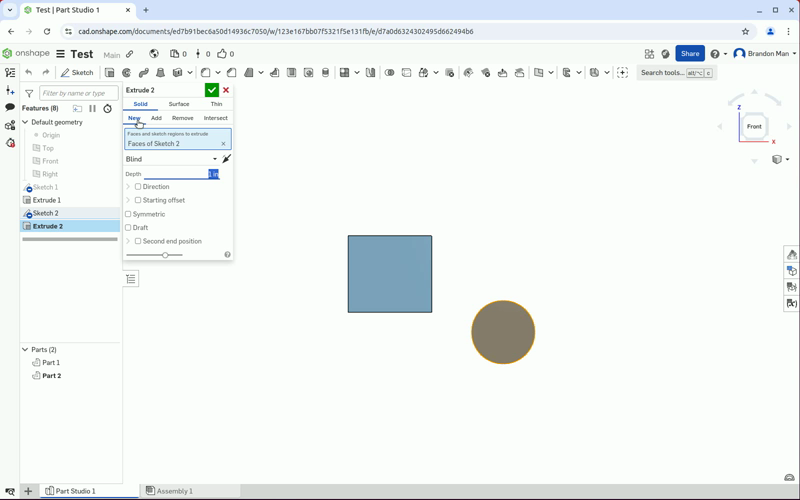
text(5.536)
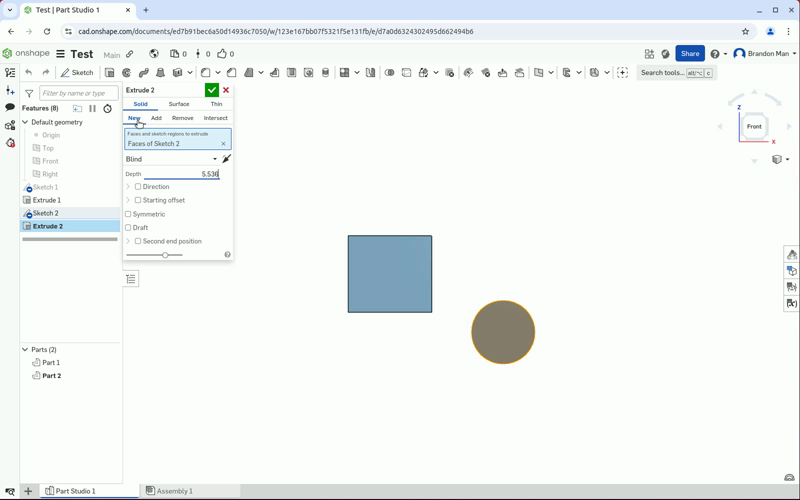
key(enter)
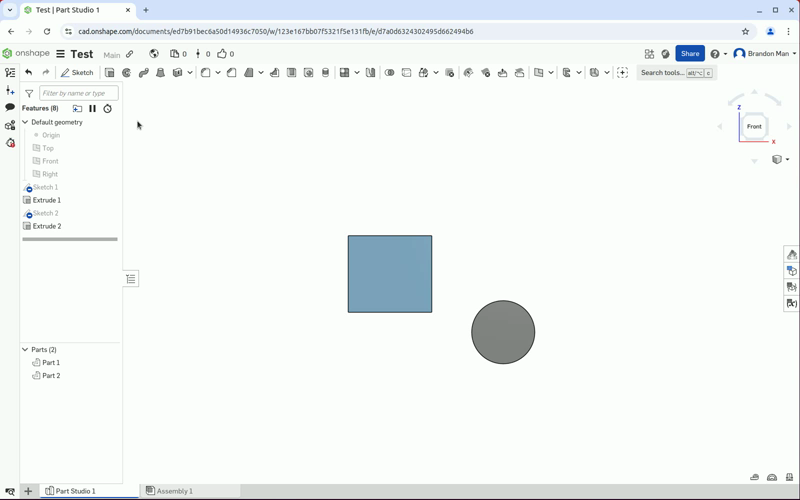
key(shift+h)
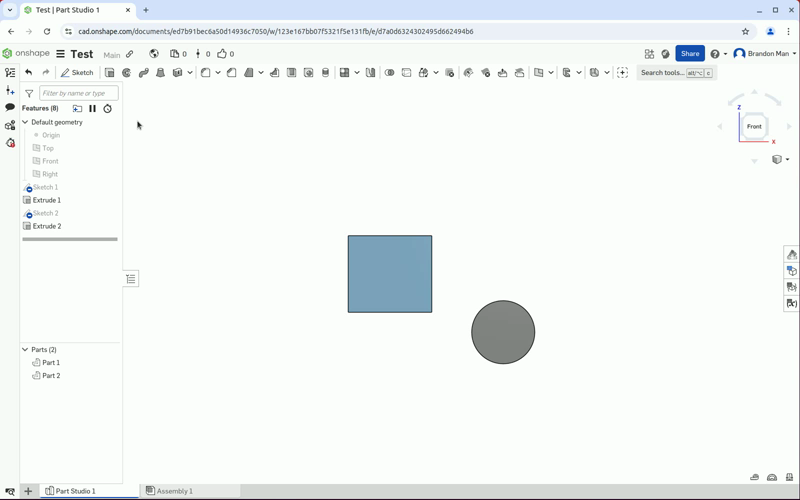
key(shift+h)
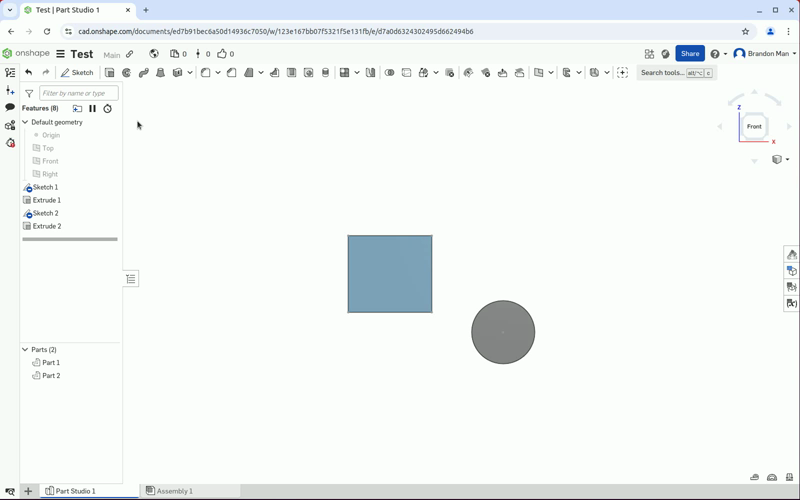
key(shift+7)
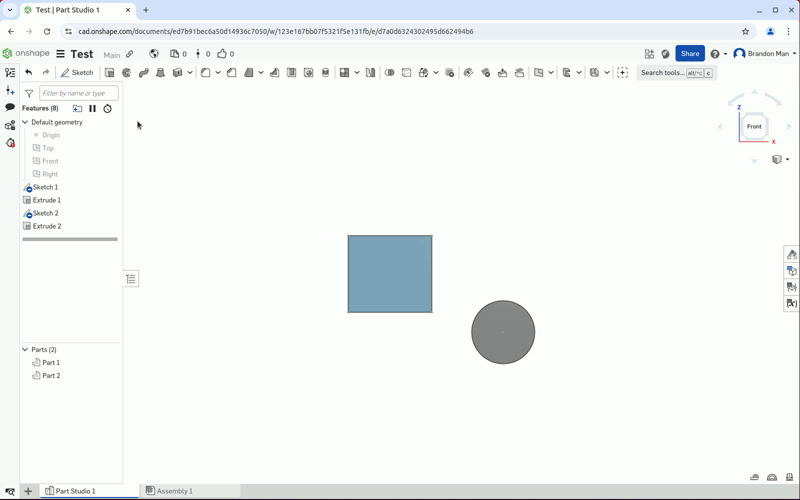
key(left, 2)
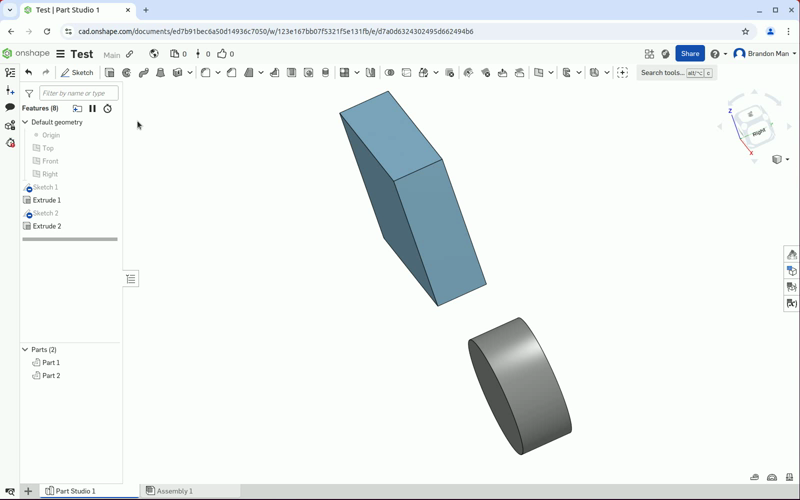
key(down, 2)
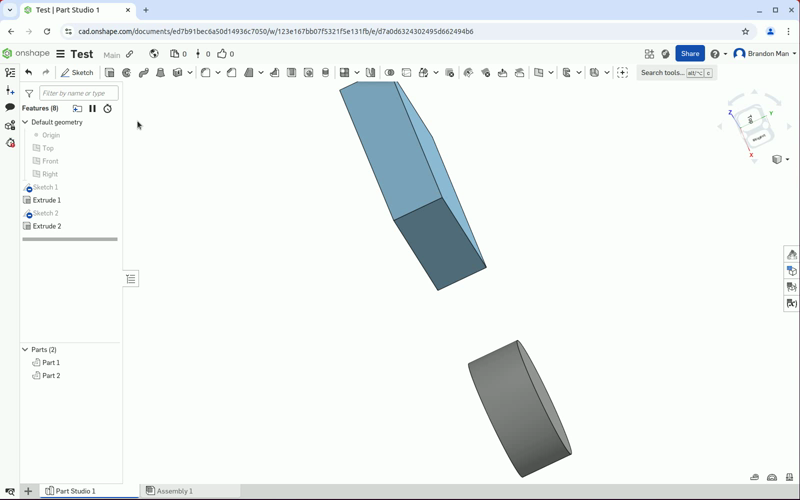
key(up, 2)
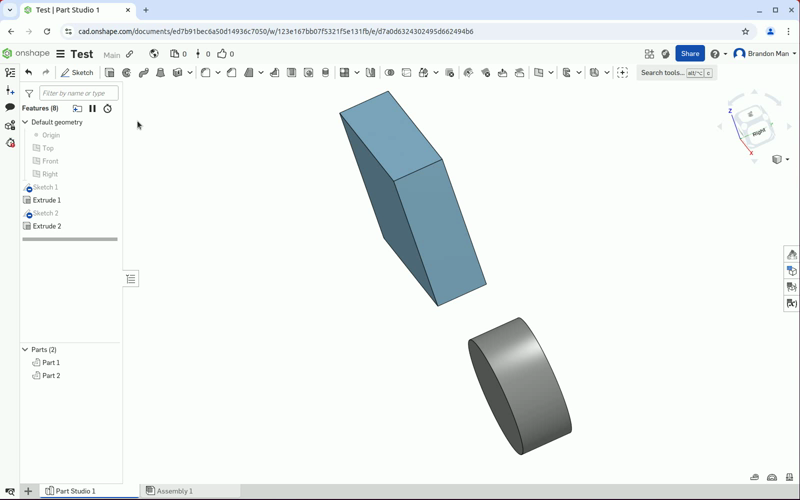
key(right, 2)
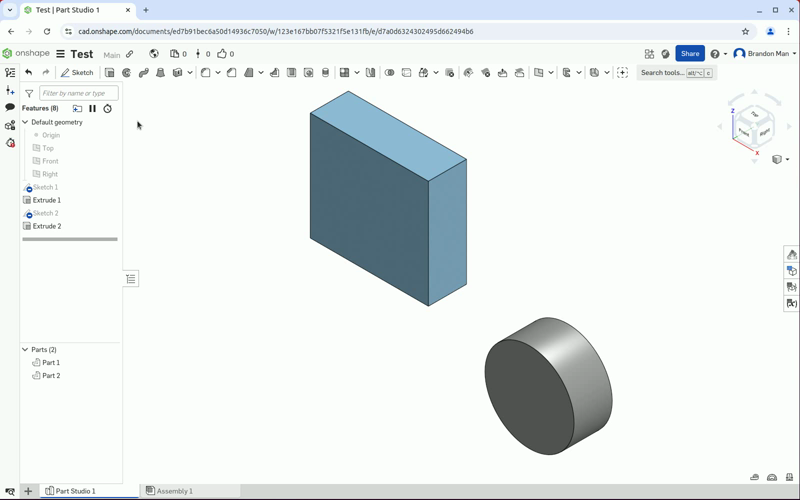
mouse_move(73, 189)
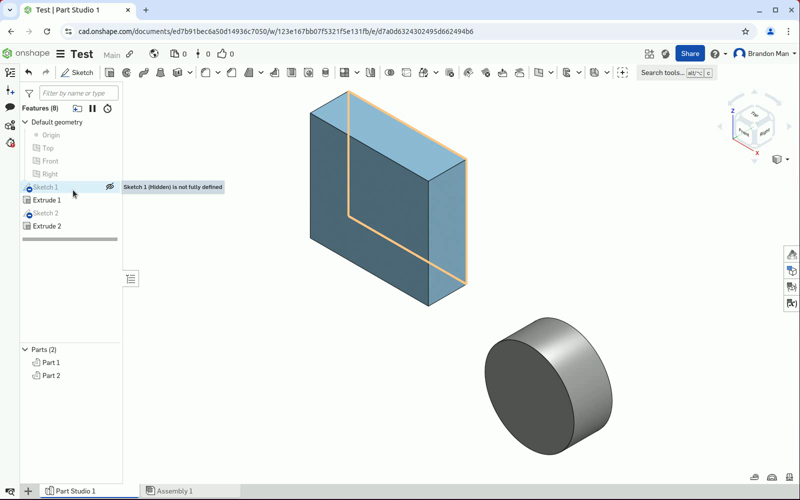
click(73, 189)